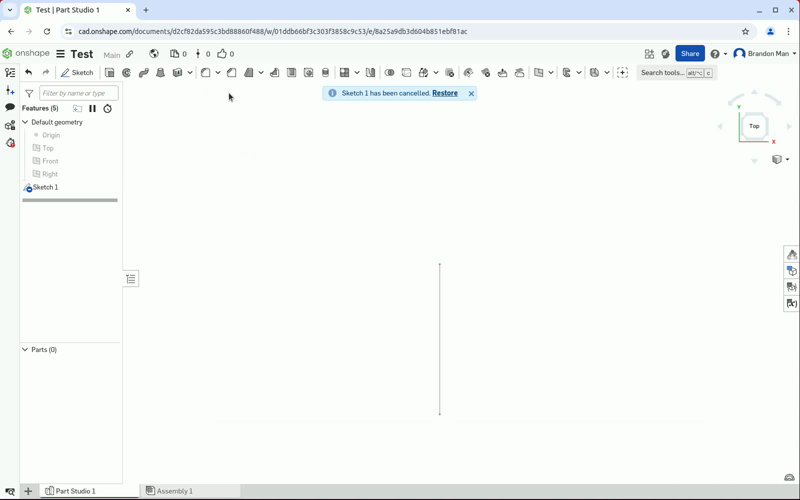
key(shift+h)
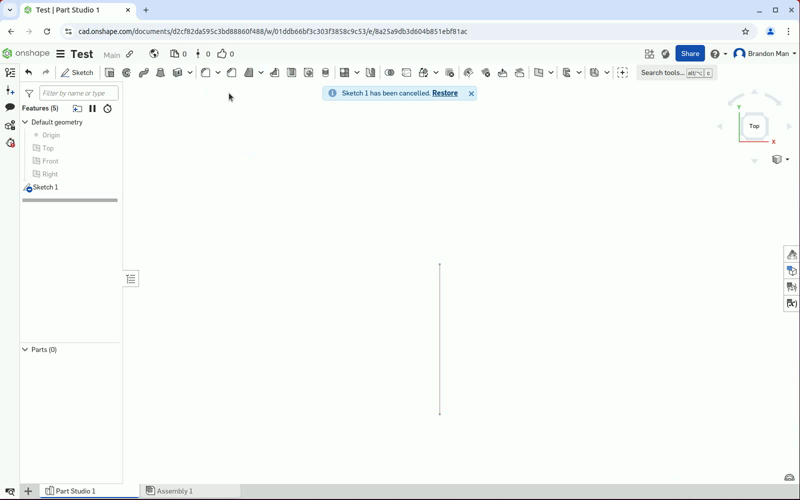
key(shift+s)
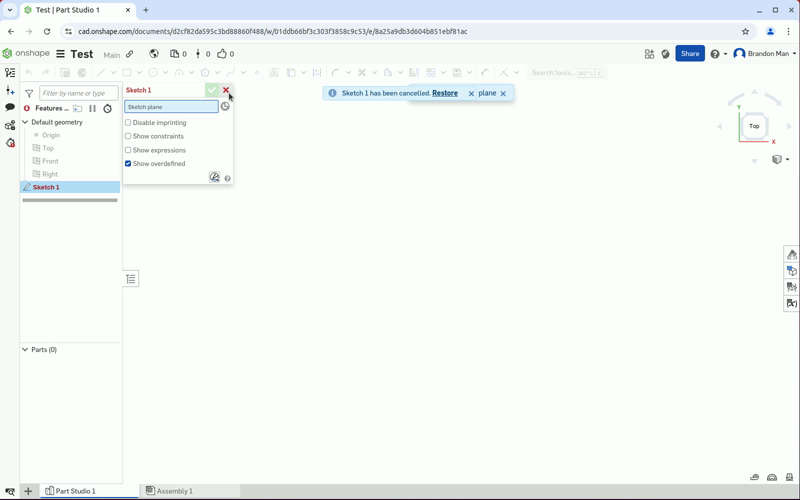
mouse_move(73, 150)
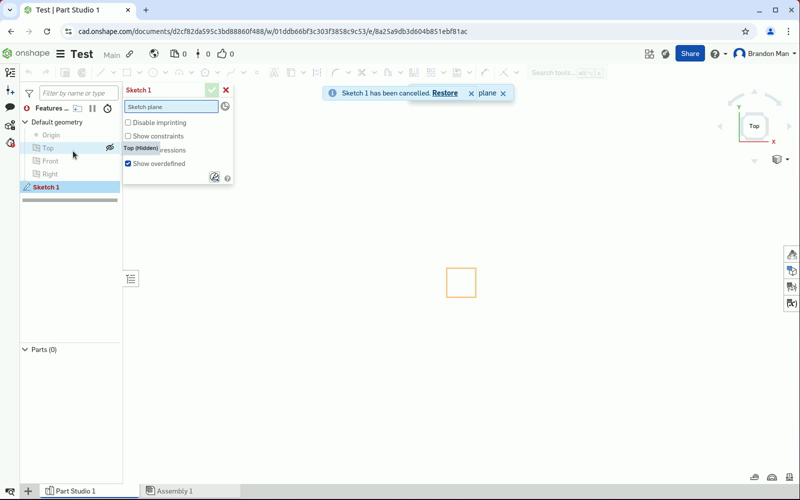
click(73, 150)
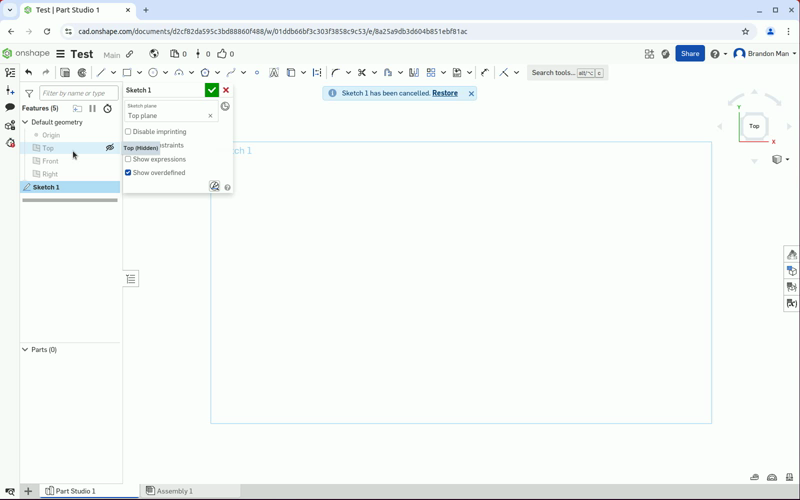
mouse_move(73, 352)
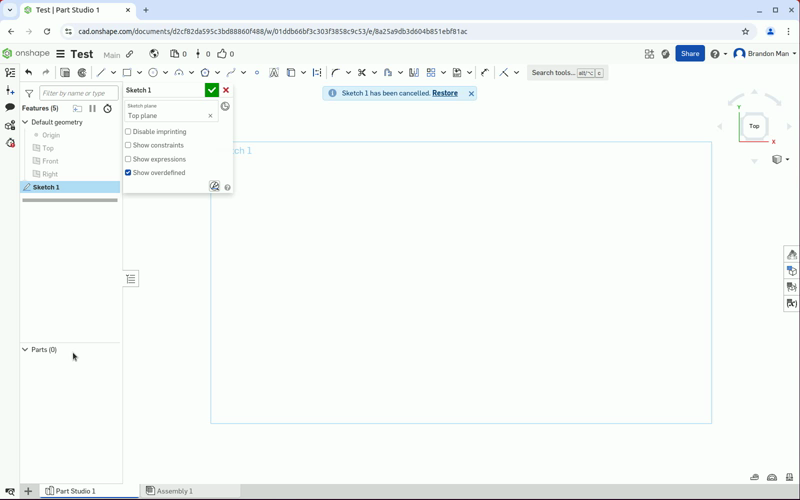
key(y)
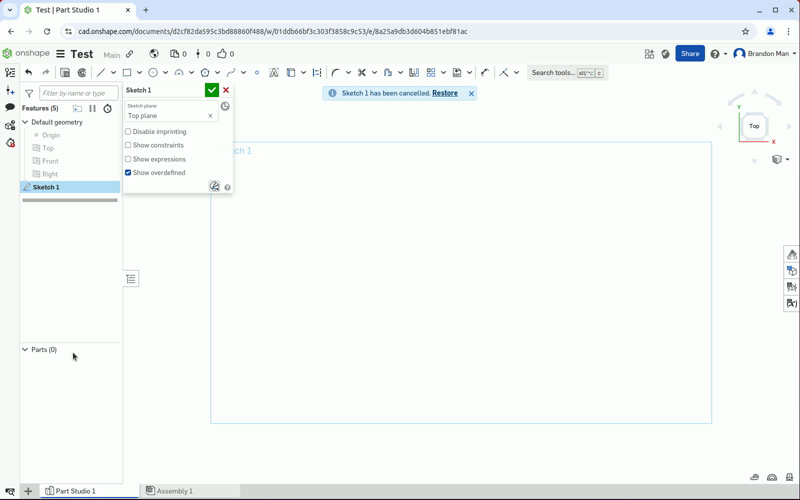
key(l)
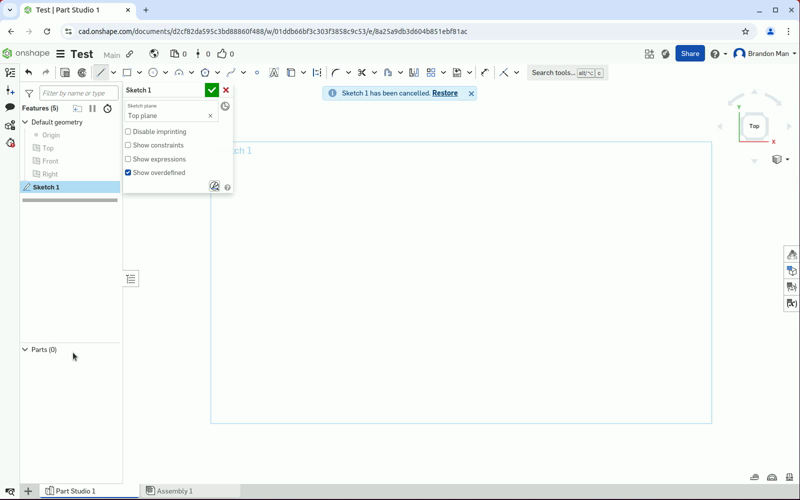
key_down(shift)
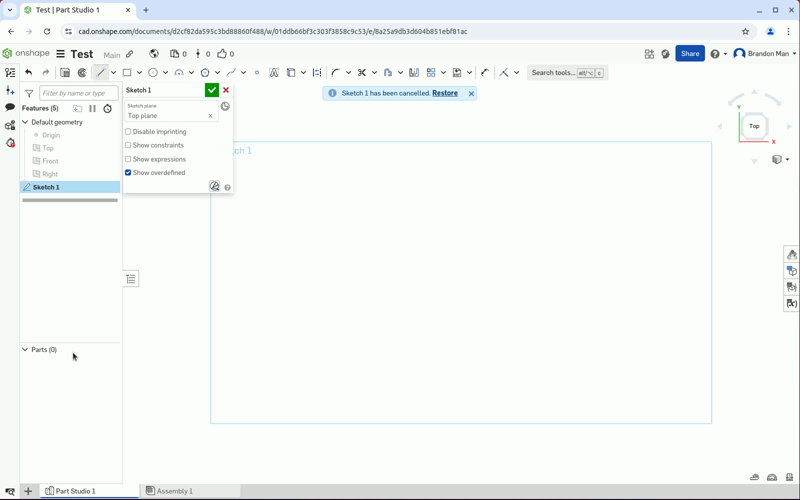
mouse_move(348, 268)
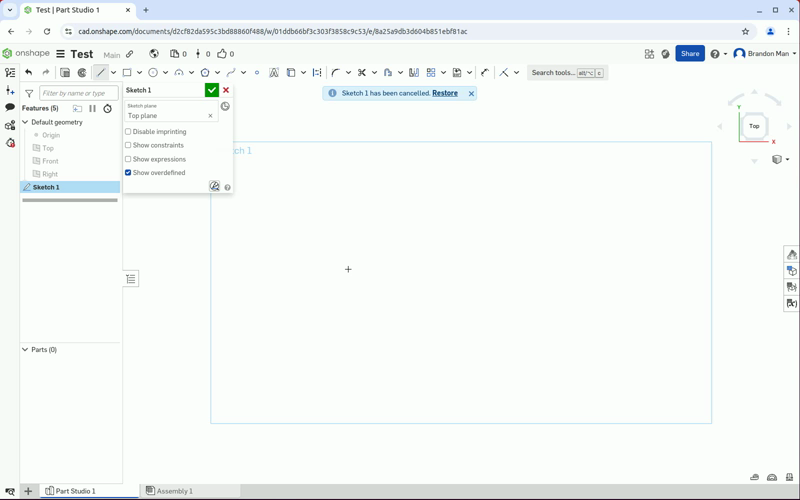
click(348, 268)
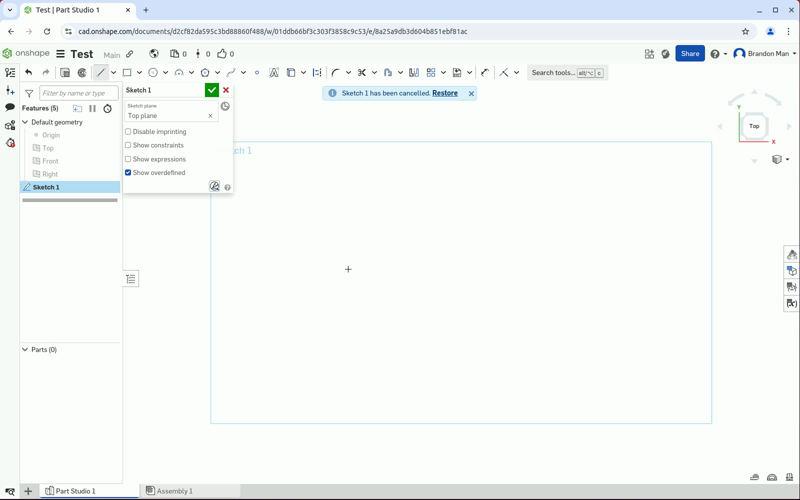
key_up(shift)
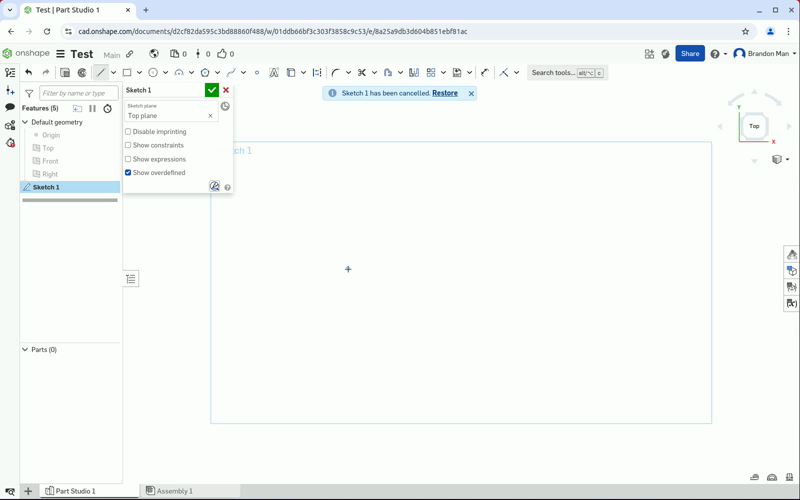
key_down(shift)
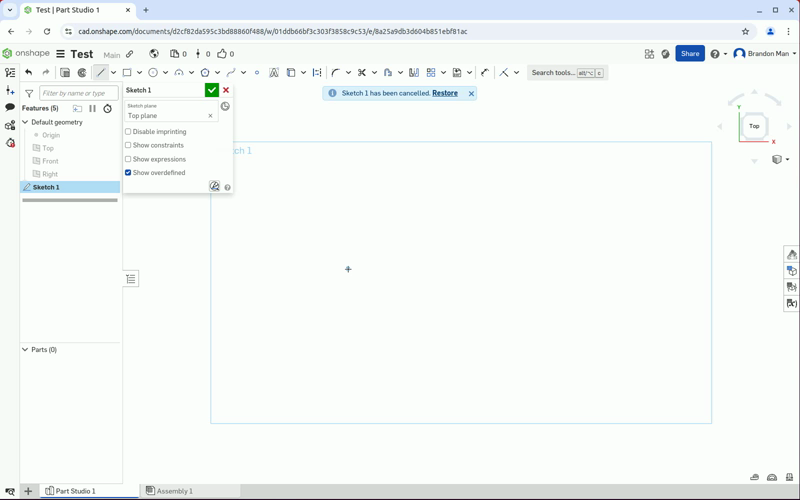
mouse_move(378, 268)
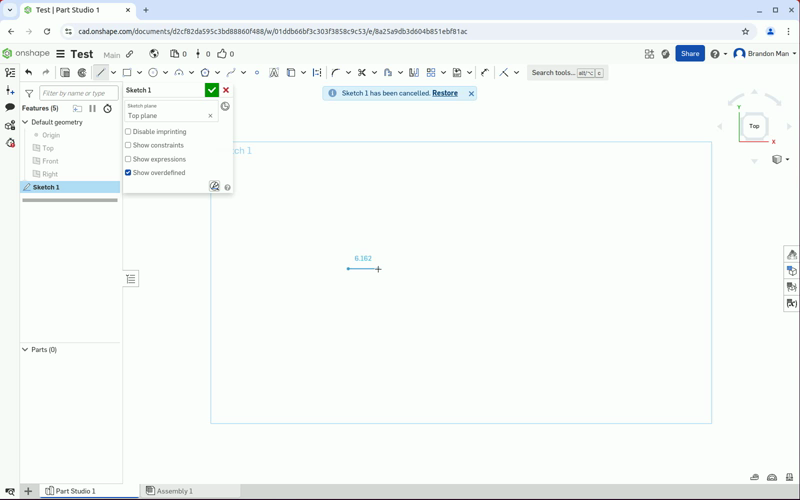
mouse_move(359, 268)
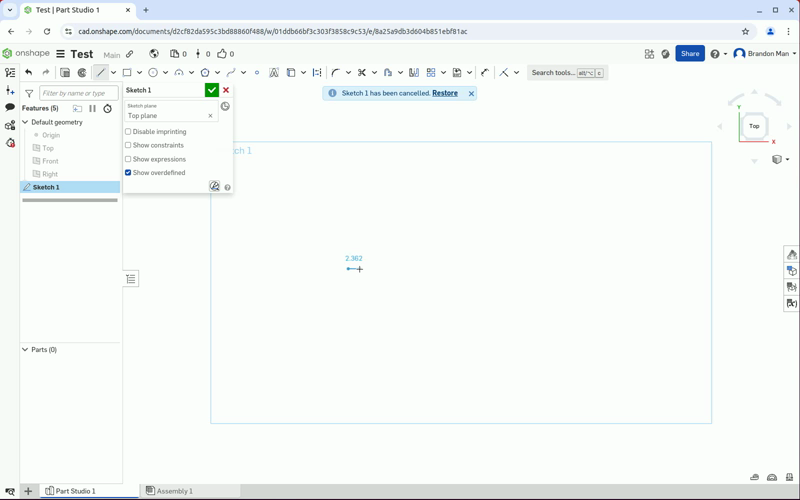
click(359, 268)
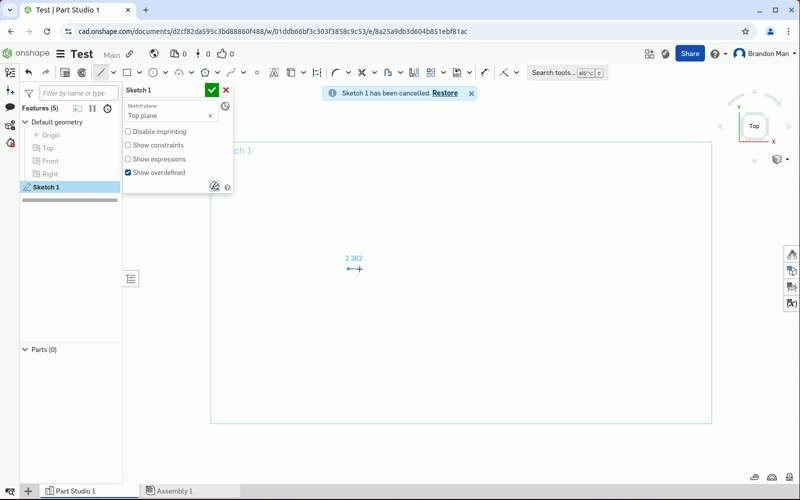
key_up(shift)
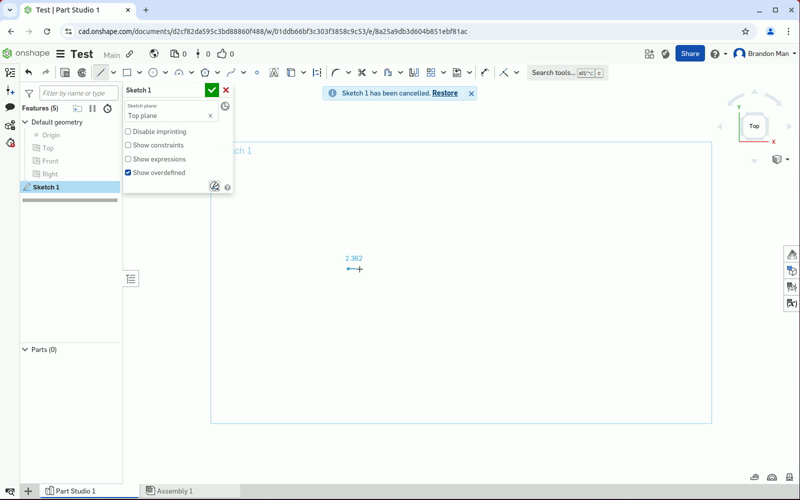
key_down(shift)
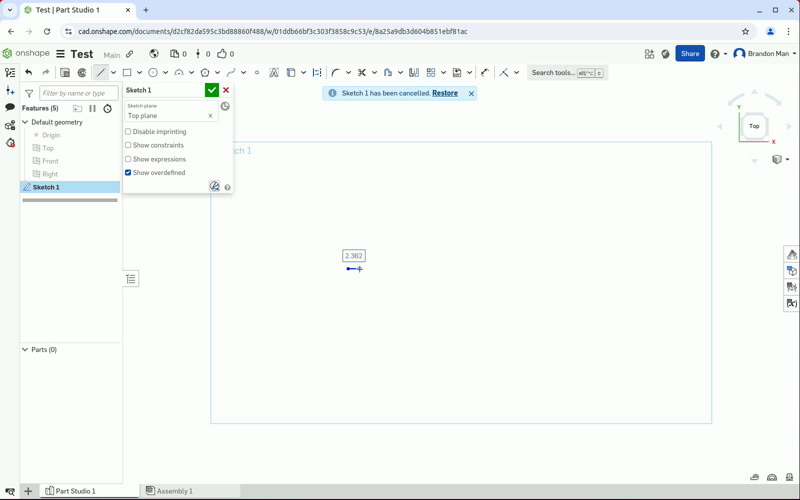
mouse_move(389, 268)
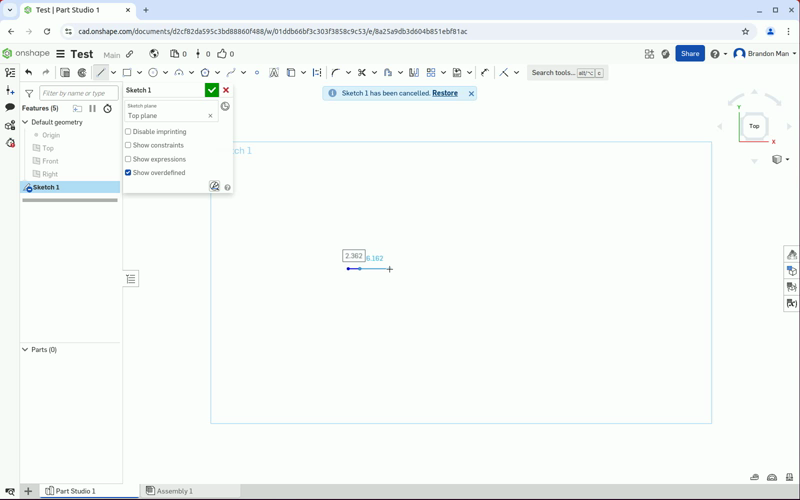
mouse_move(359, 255)
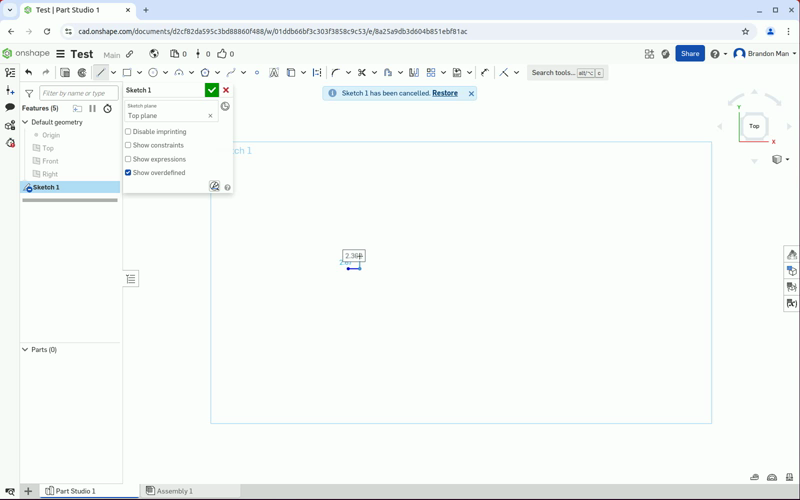
click(359, 255)
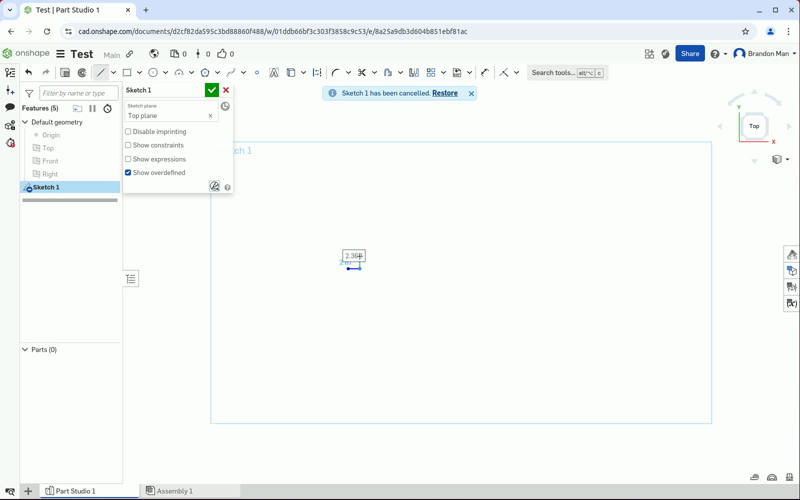
key_up(shift)
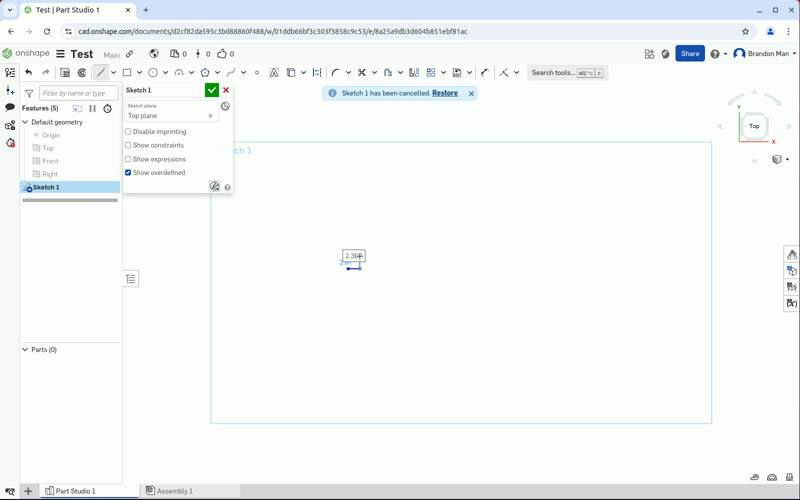
key_down(shift)
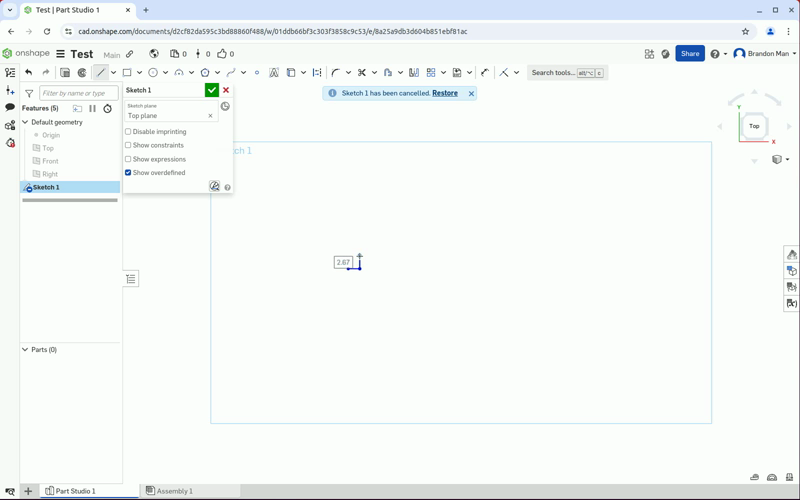
mouse_move(389, 255)
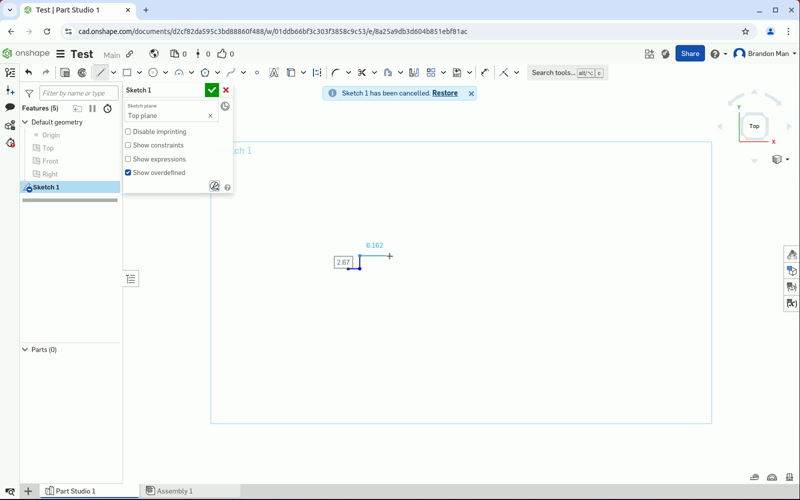
mouse_move(348, 255)
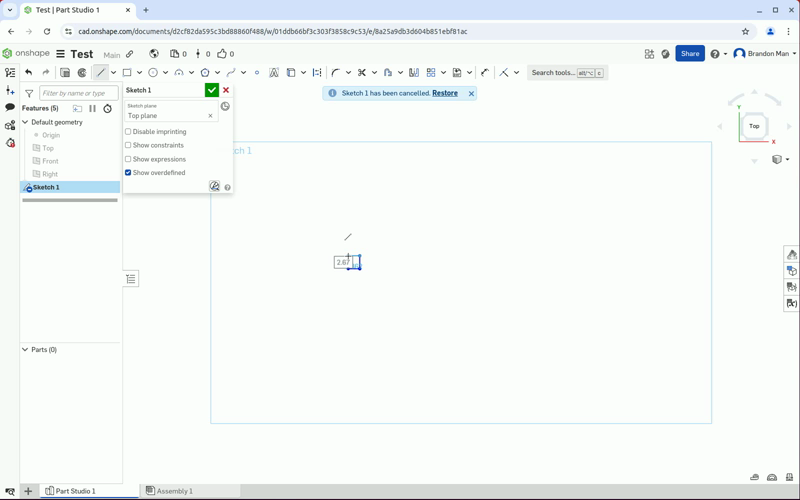
click(348, 255)
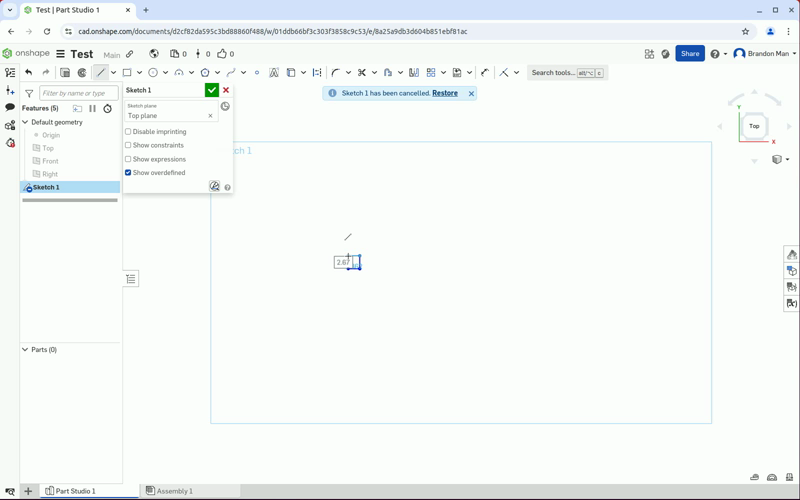
key_up(shift)
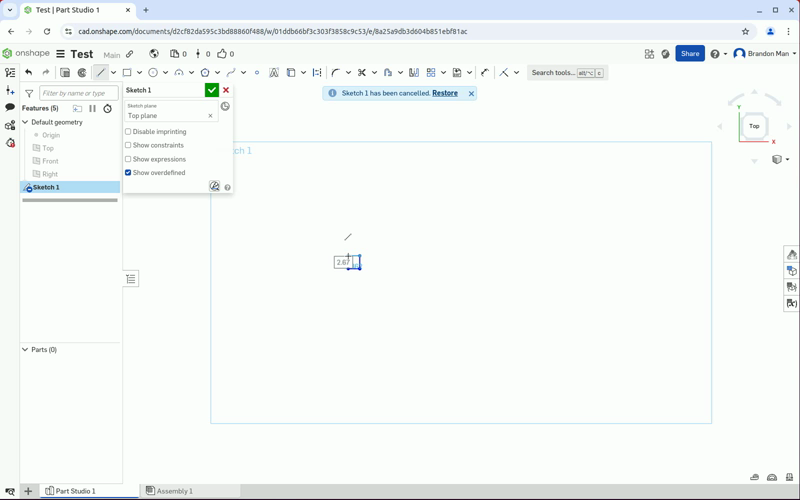
mouse_move(378, 255)
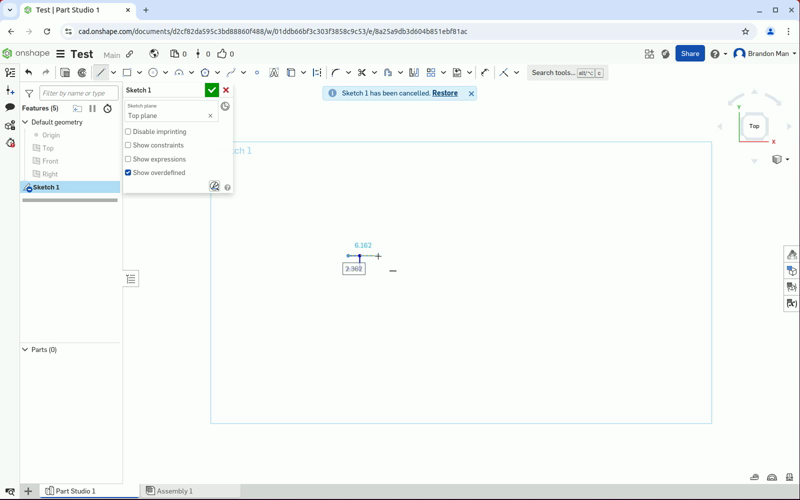
key_down(shift)
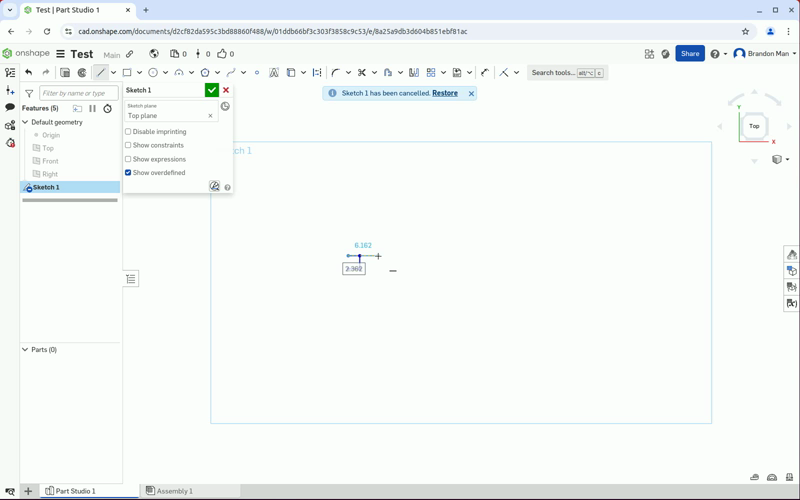
mouse_move(348, 268)
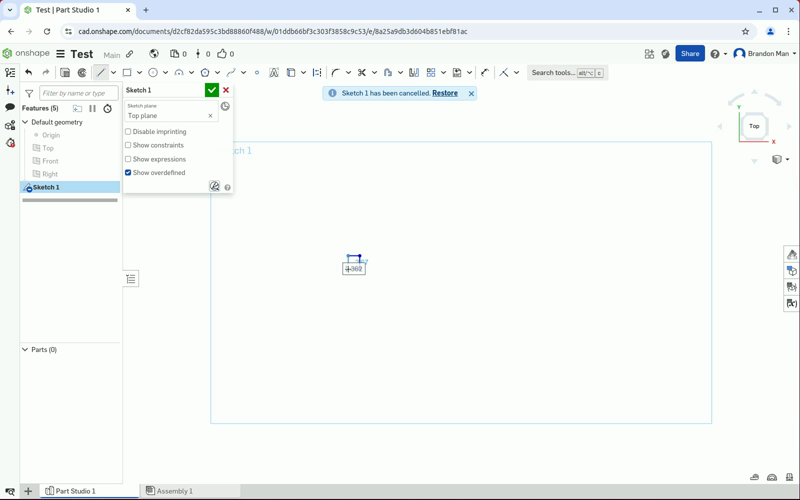
key_up(shift)
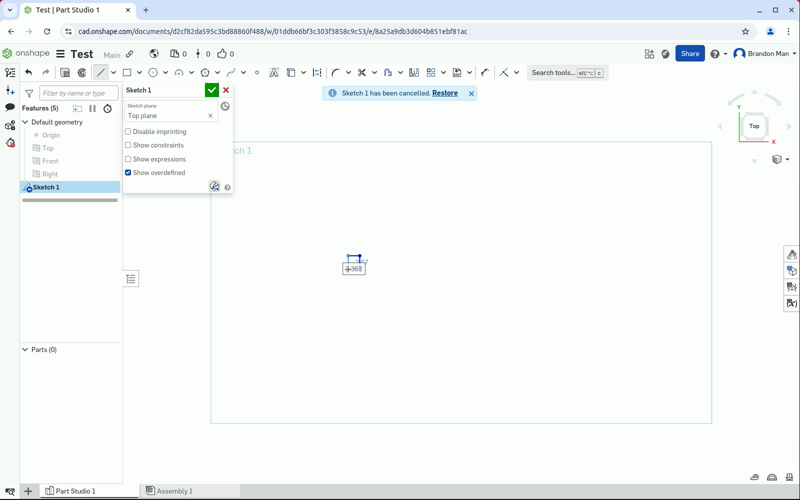
click(348, 268)
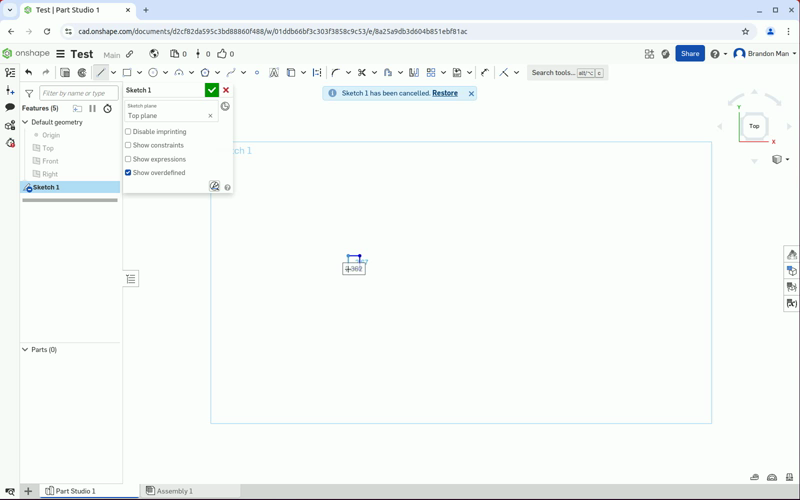
key(esc)
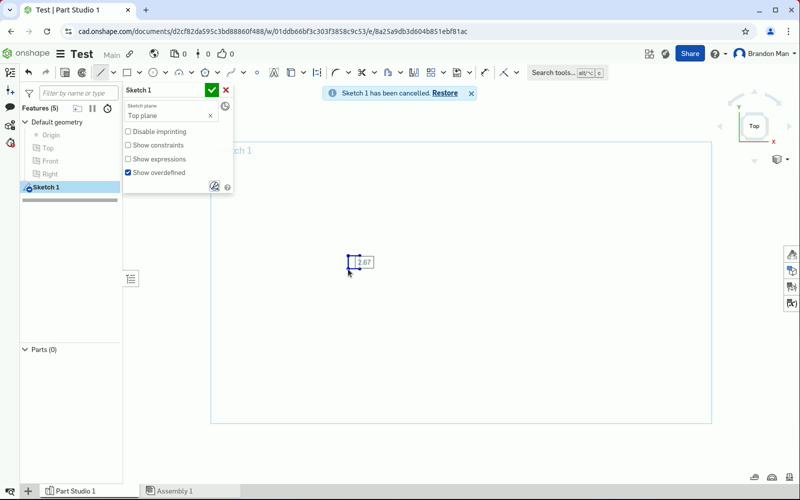
mouse_move(355, 263)
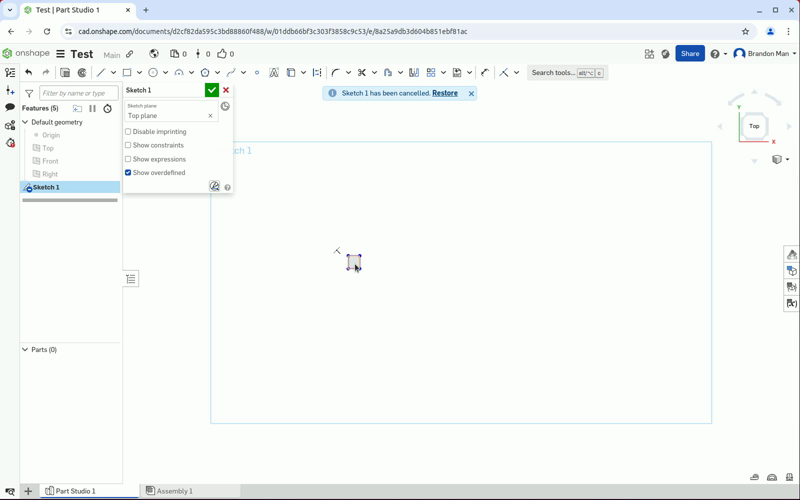
scroll(6)
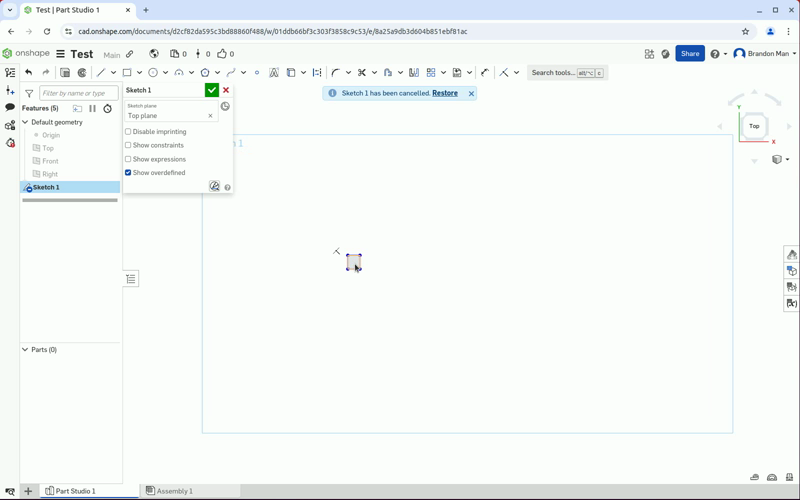
scroll(6)
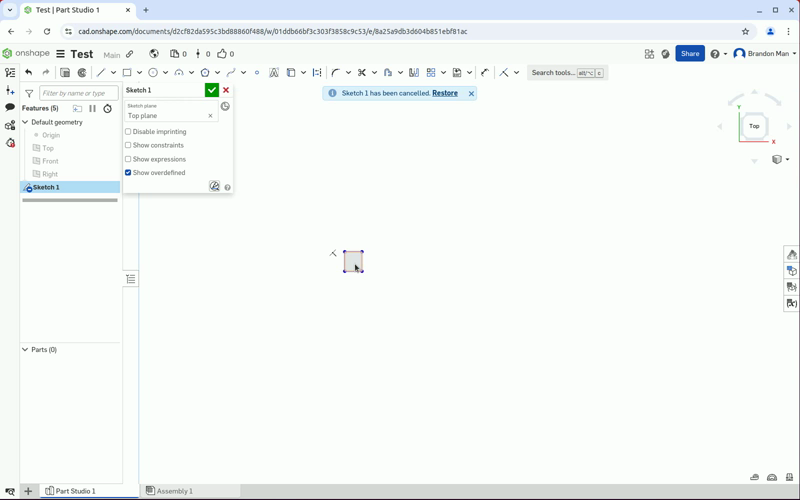
scroll(6)
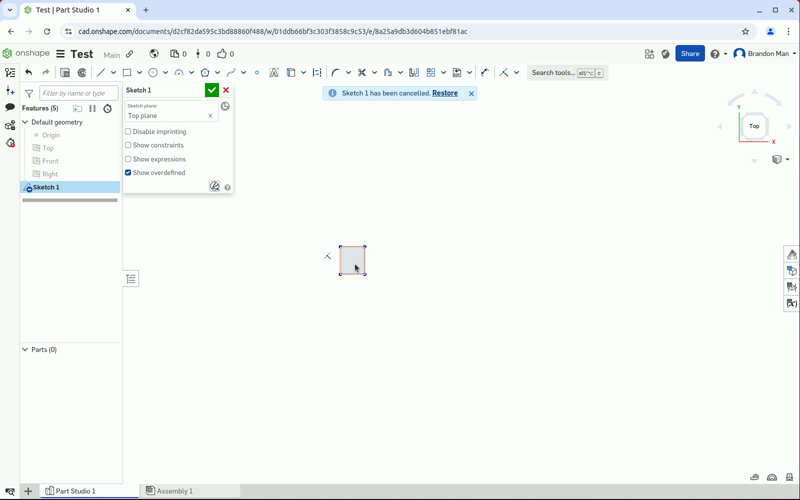
scroll(6)
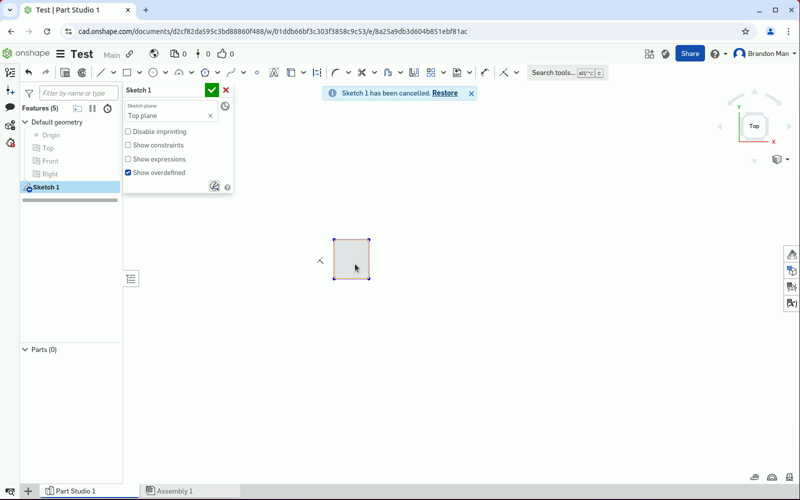
scroll(6)
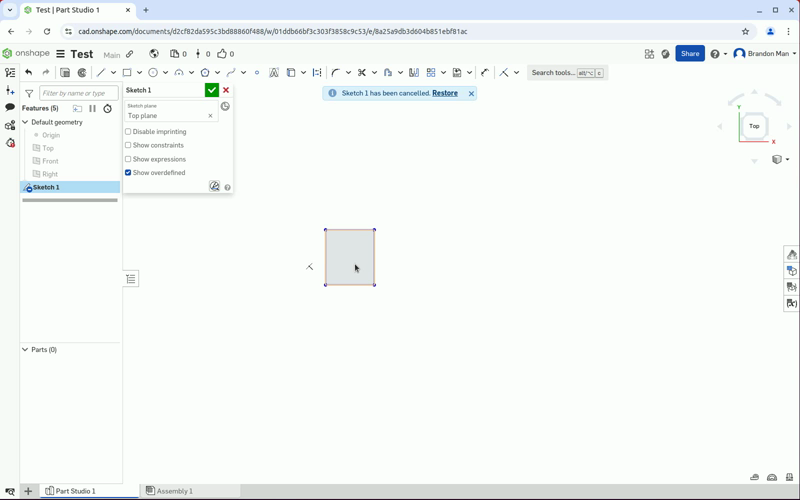
scroll(6)
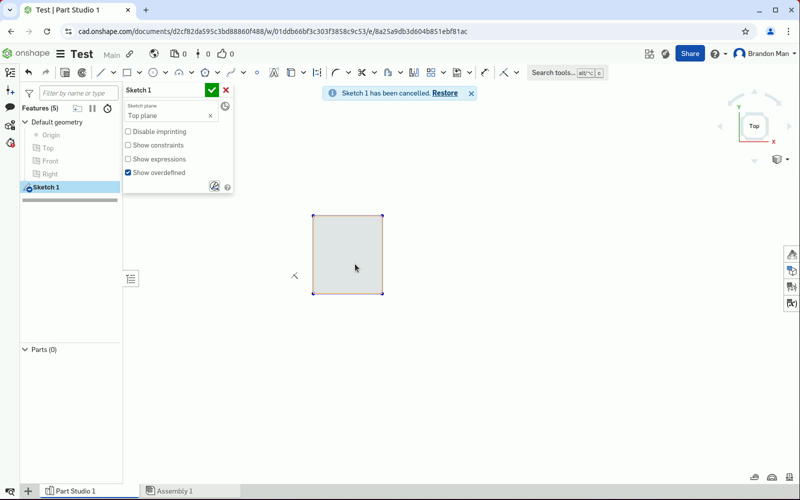
scroll(6)
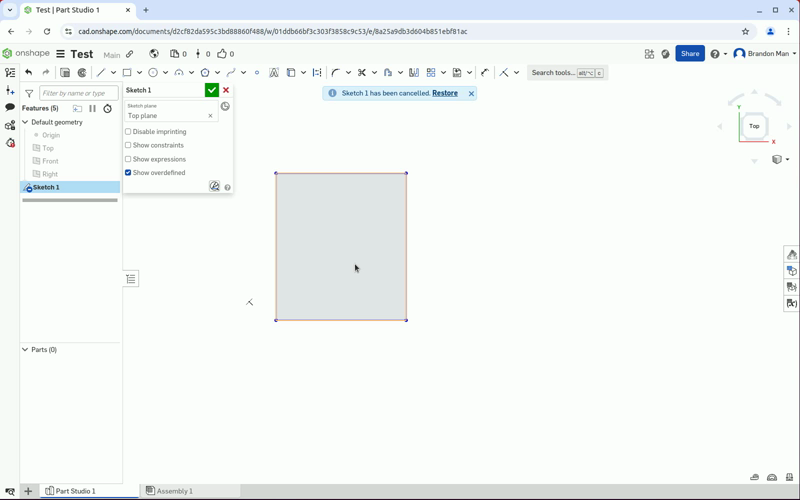
click(355, 263)
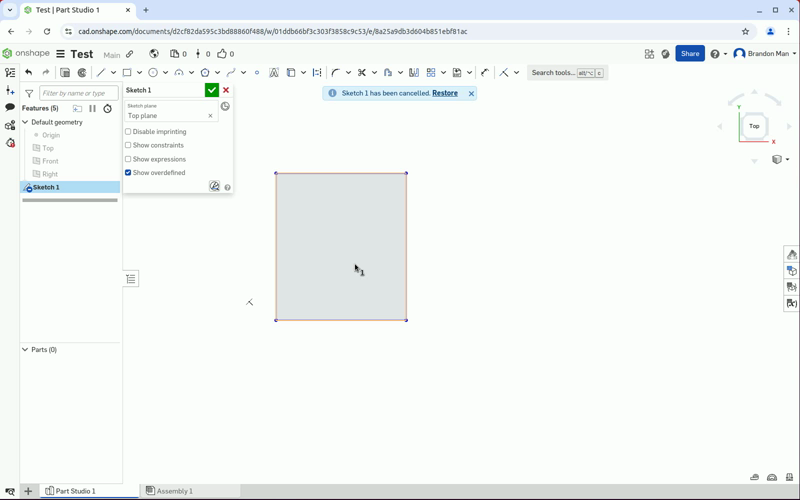
scroll(-6)
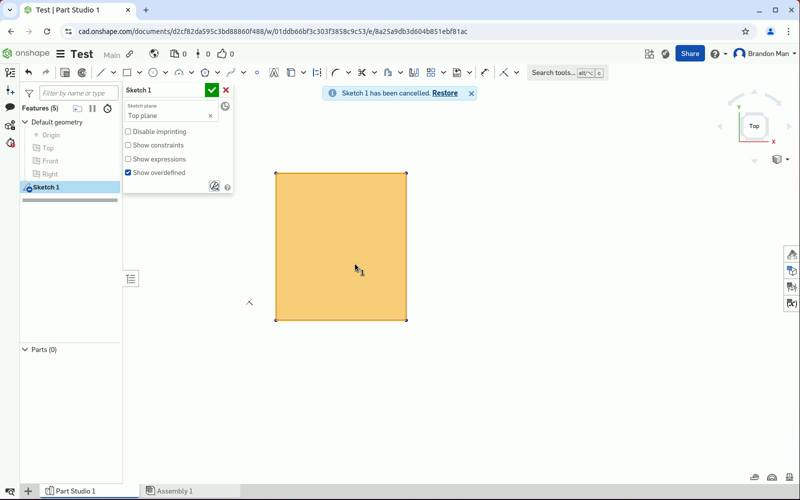
scroll(-6)
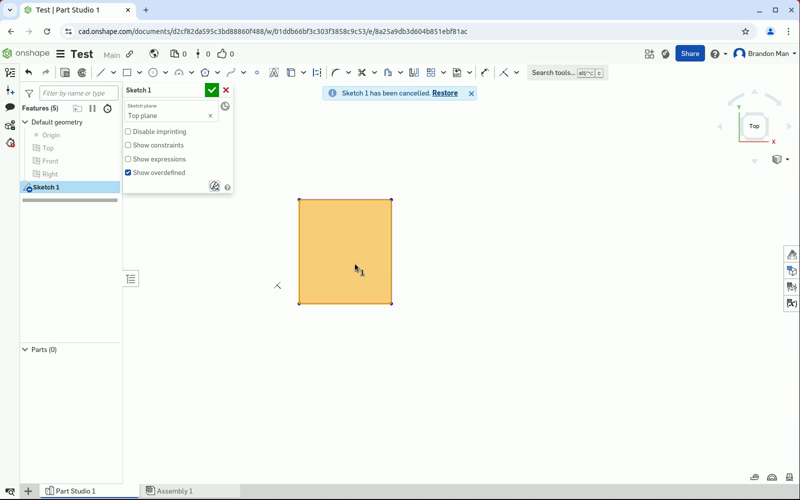
scroll(-6)
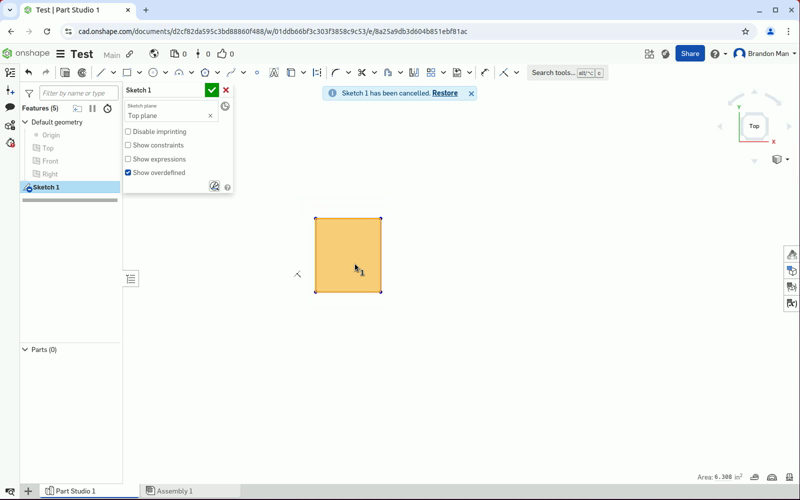
scroll(-6)
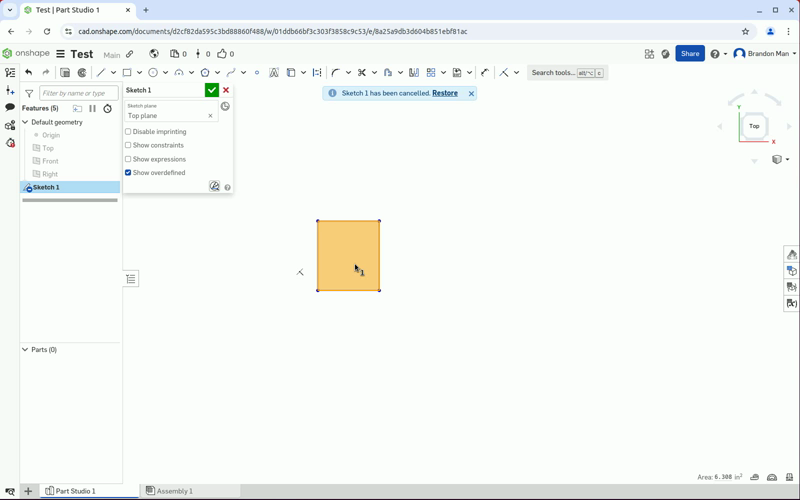
scroll(-6)
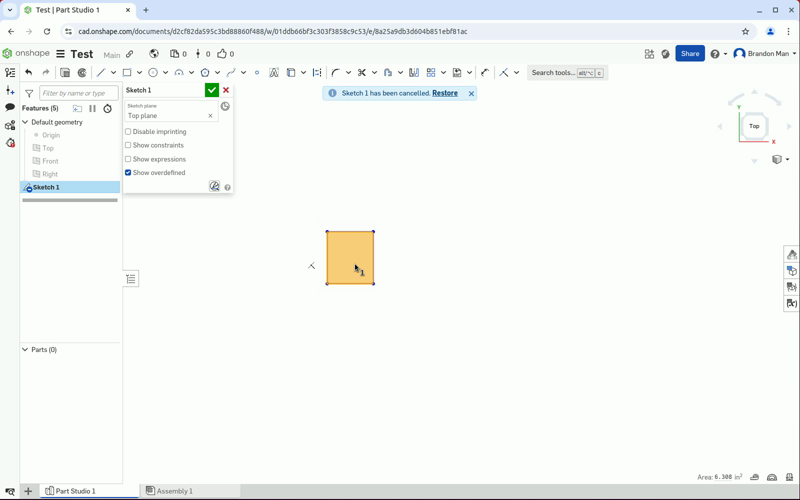
scroll(-6)
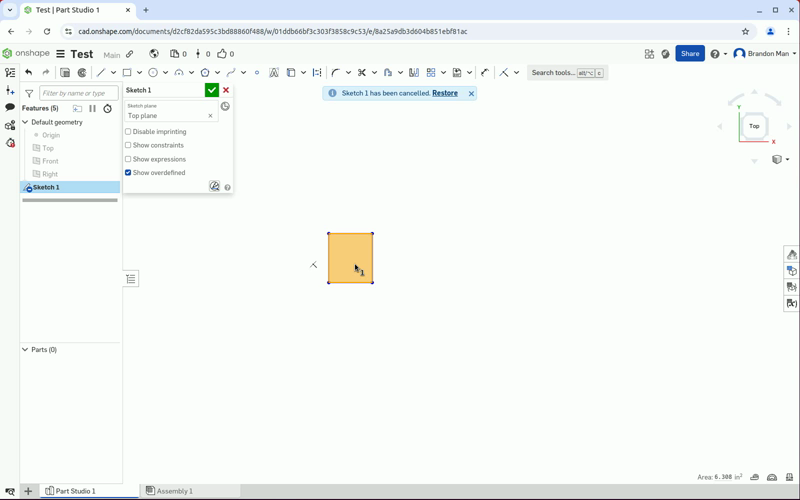
scroll(-6)
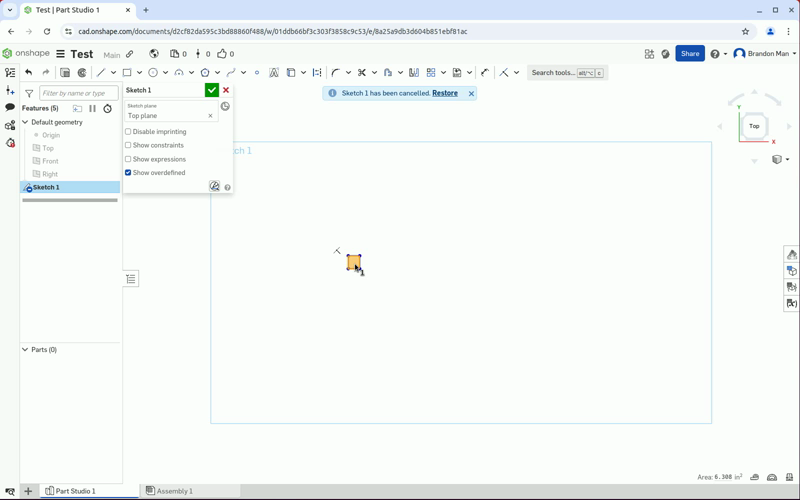
mouse_move(73, 352)
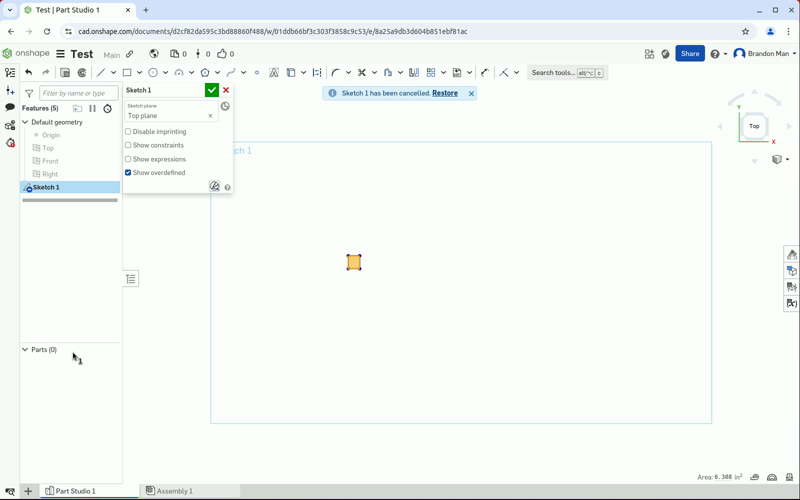
key(shift+y)
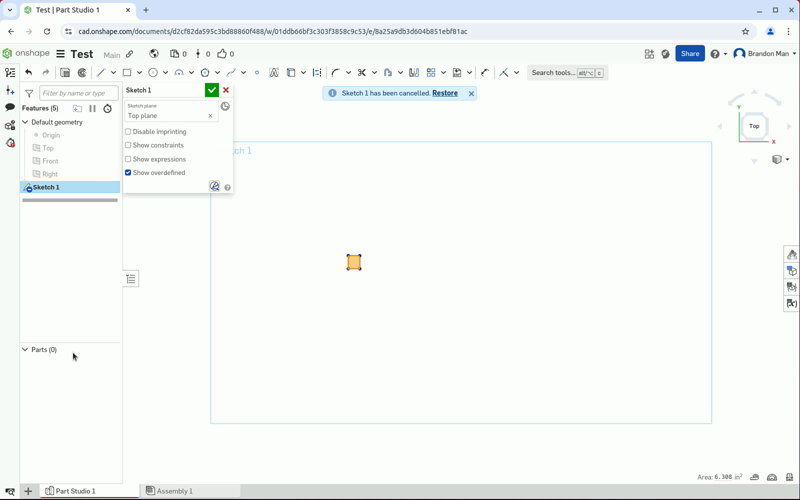
key(shift+e)
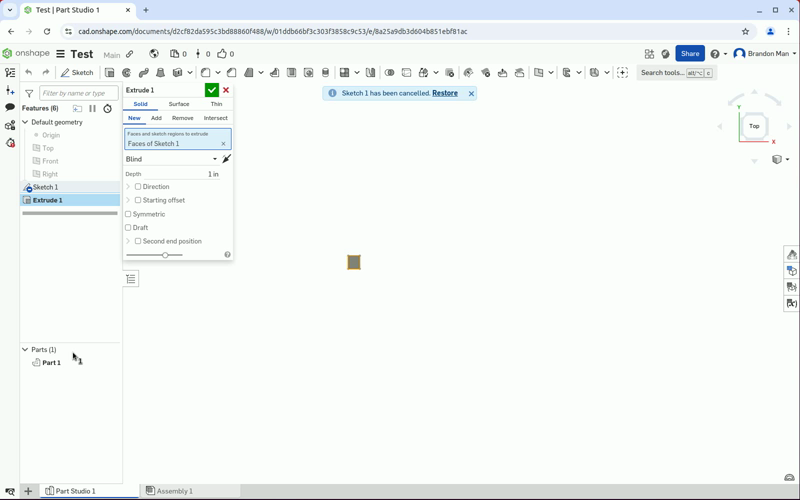
mouse_move(143, 106)
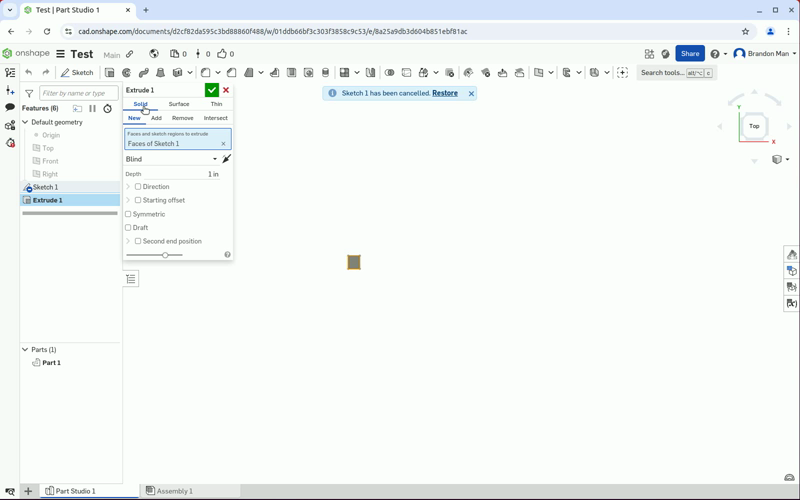
click(143, 106)
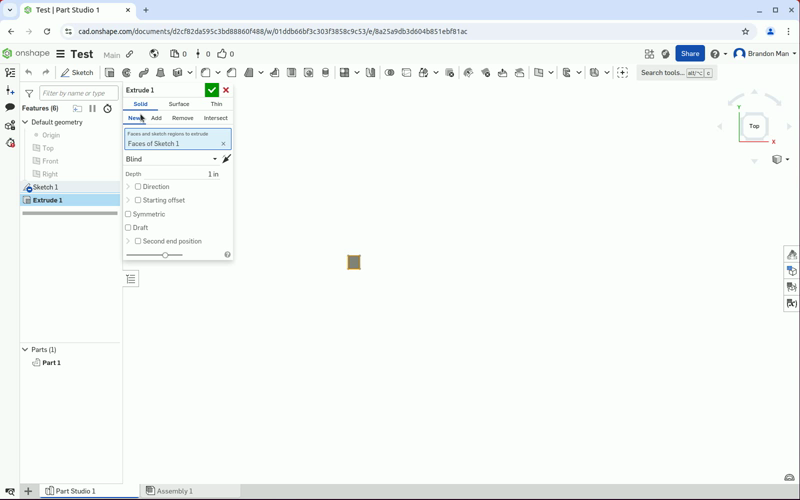
mouse_move(137, 120)
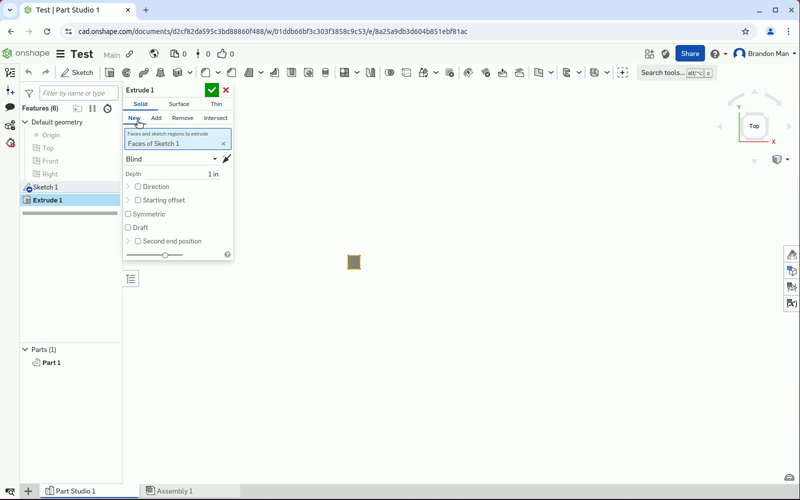
click(137, 120)
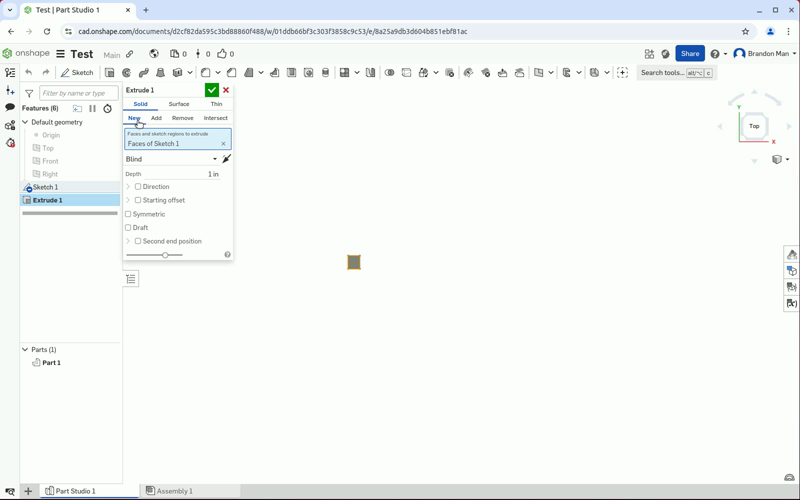
key(tab, 4)
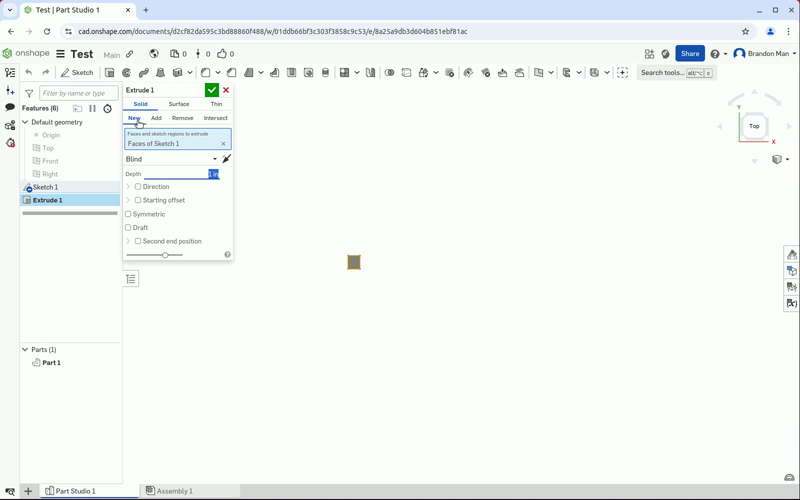
text(5.536)
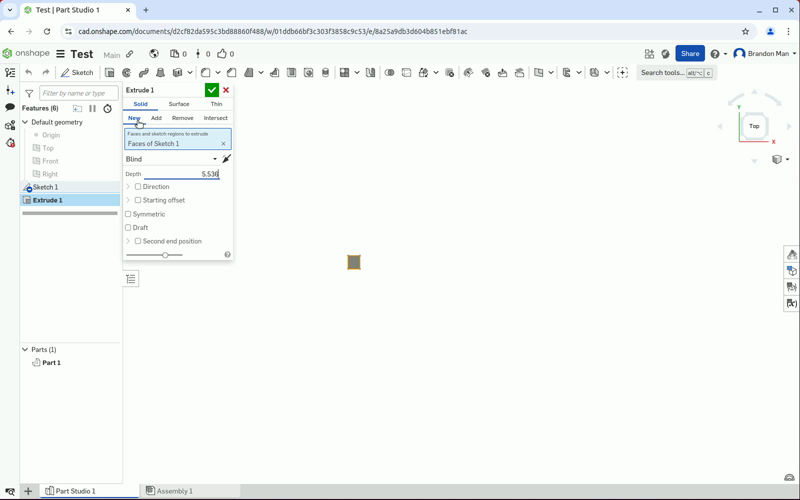
key(enter)
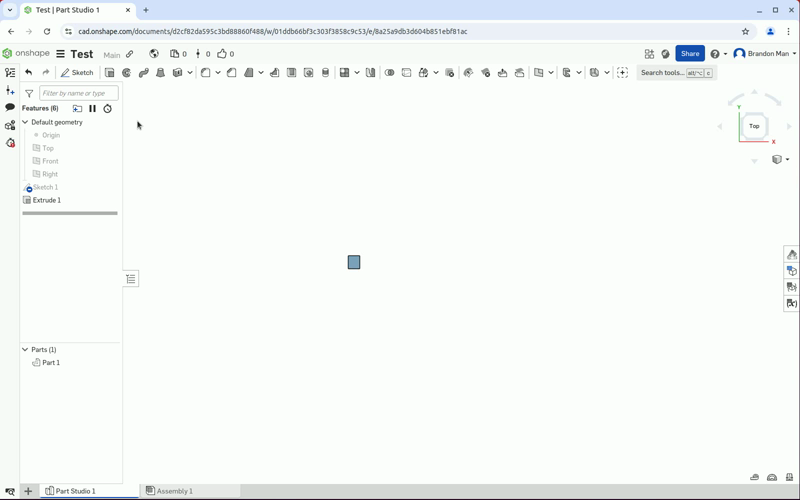
key(shift+h)
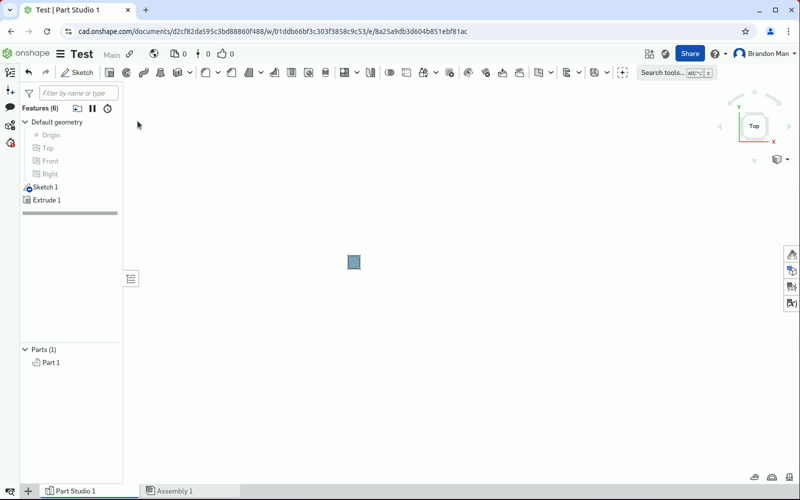
key(shift+h)
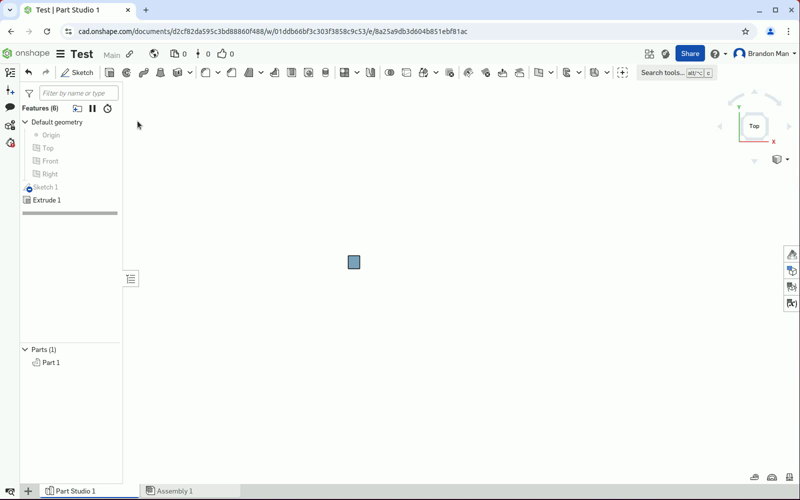
mouse_move(73, 189)
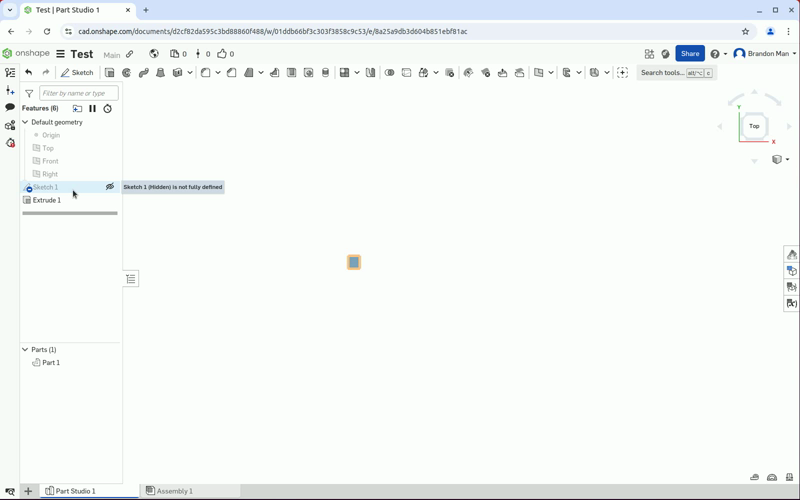
click(73, 189)
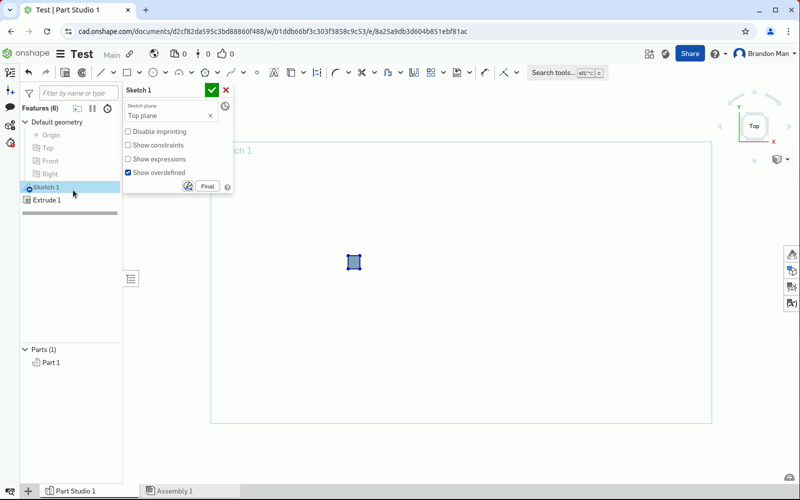
mouse_move(229, 92)
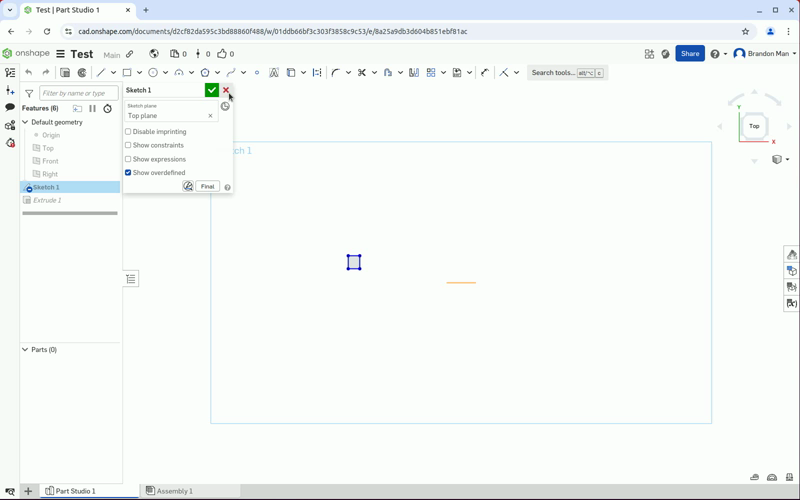
click(229, 92)
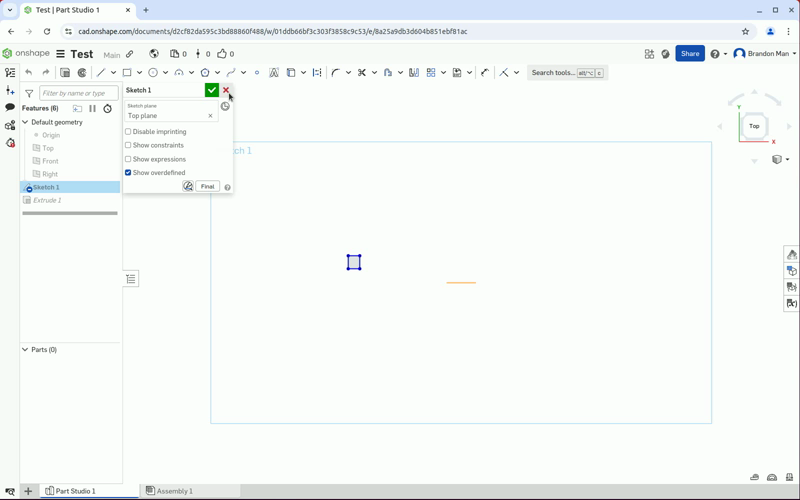
key(shift+s)
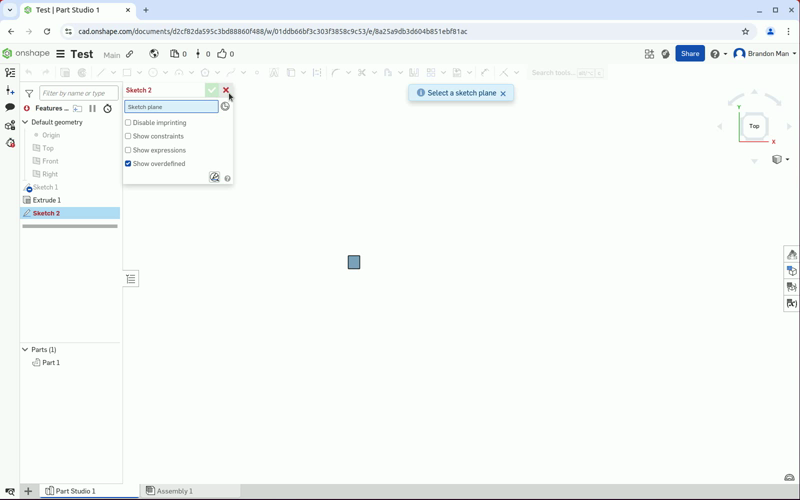
mouse_move(73, 150)
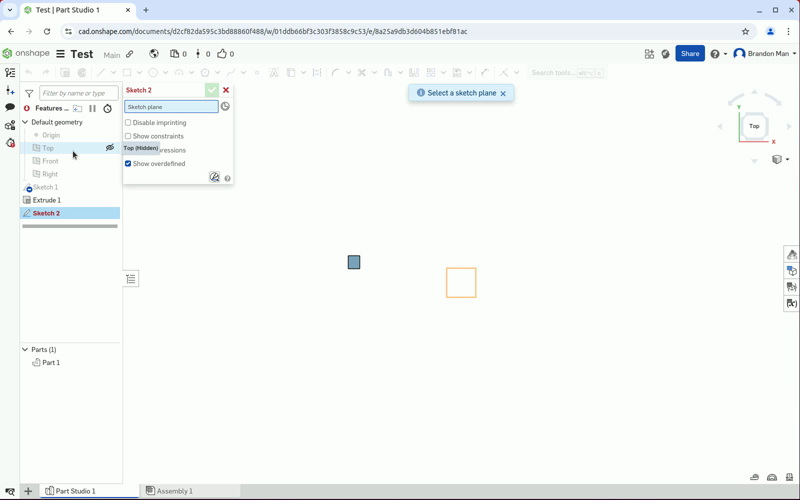
click(73, 150)
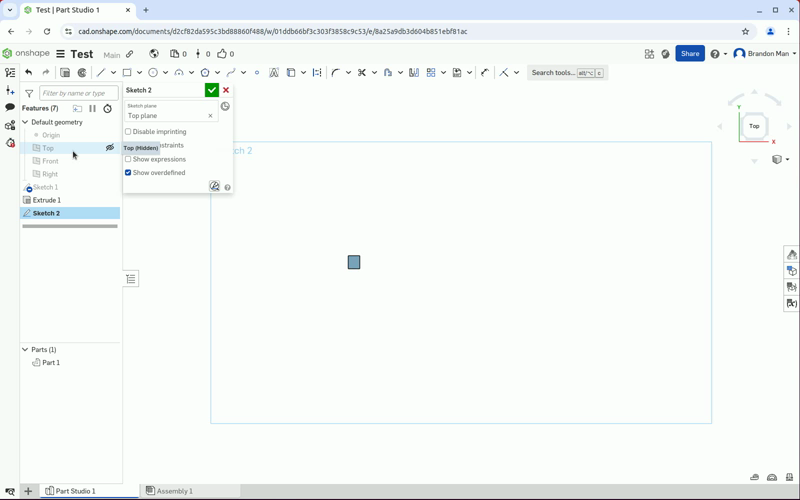
mouse_move(73, 352)
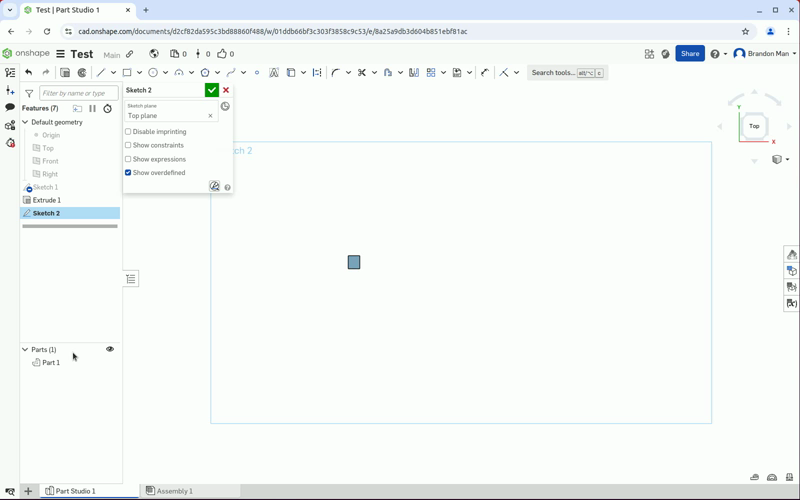
key(y)
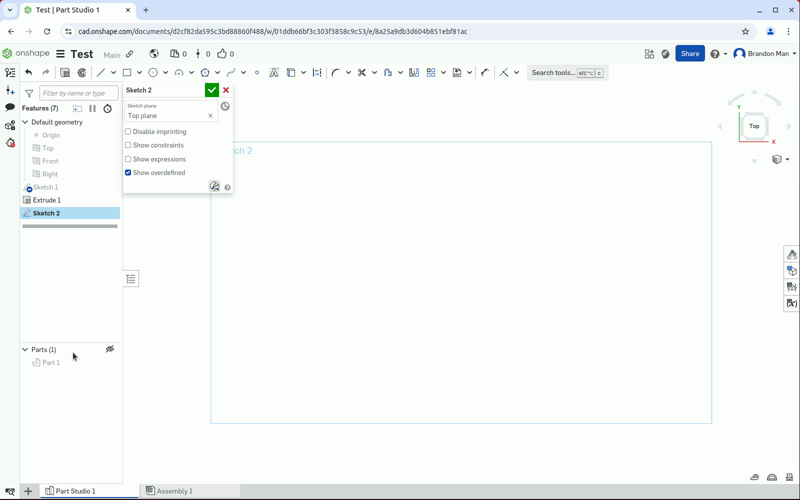
key(l)
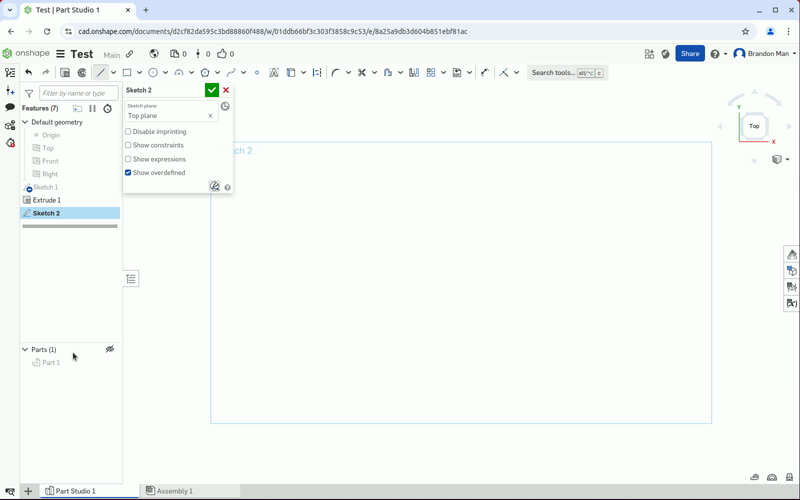
key_down(shift)
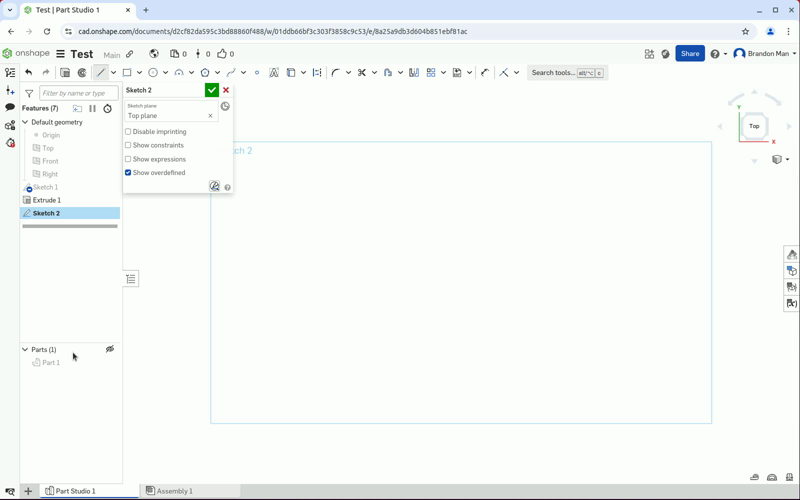
mouse_move(348, 329)
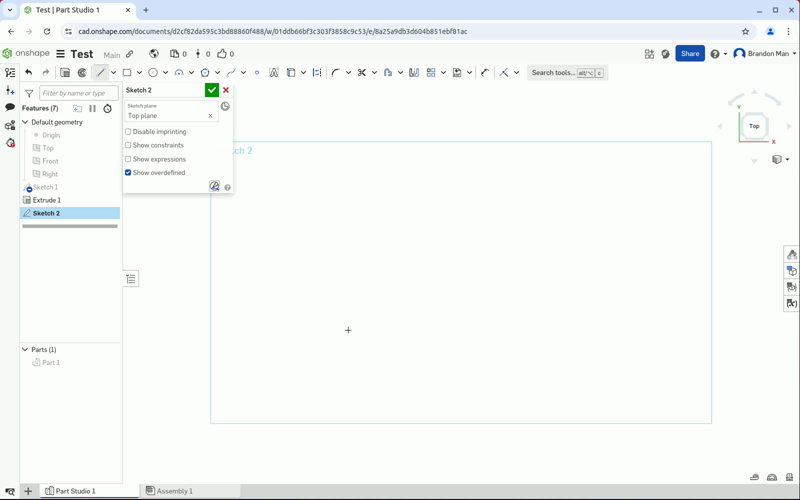
click(348, 329)
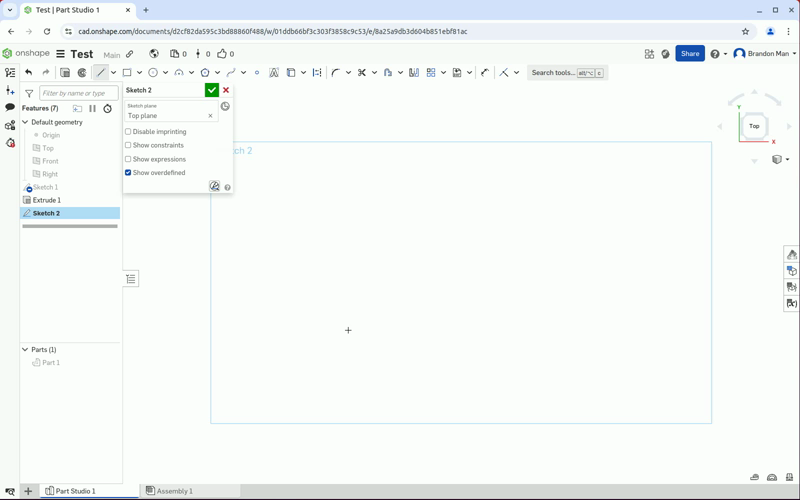
key_up(shift)
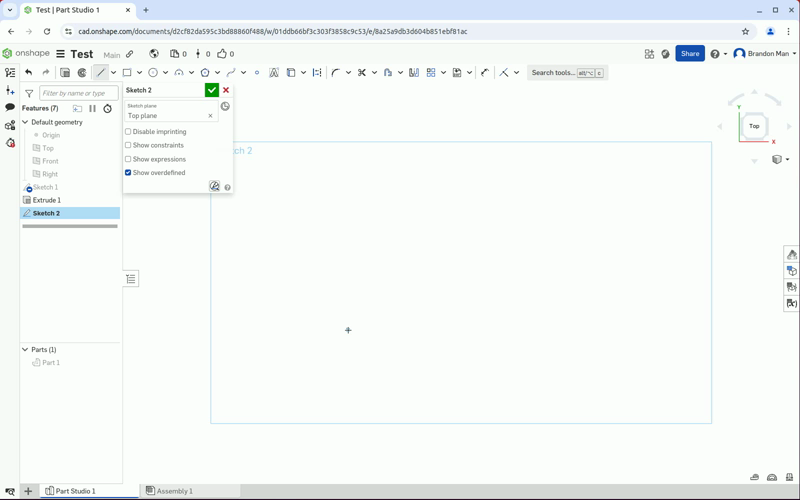
key_down(shift)
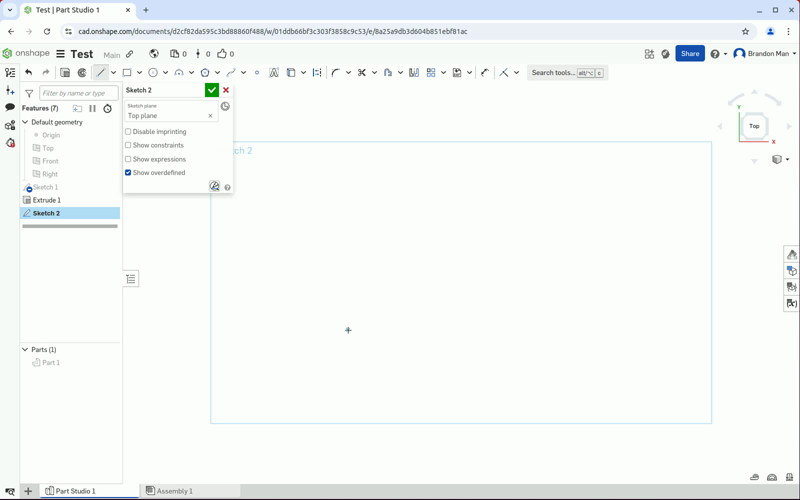
mouse_move(378, 329)
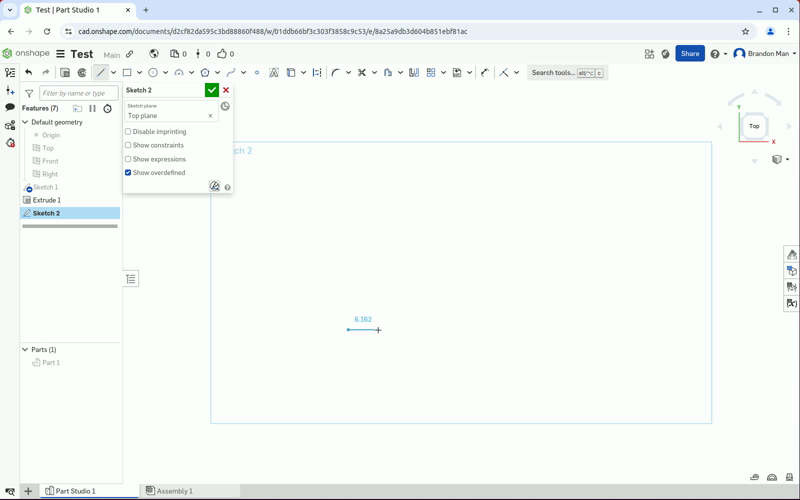
mouse_move(391, 329)
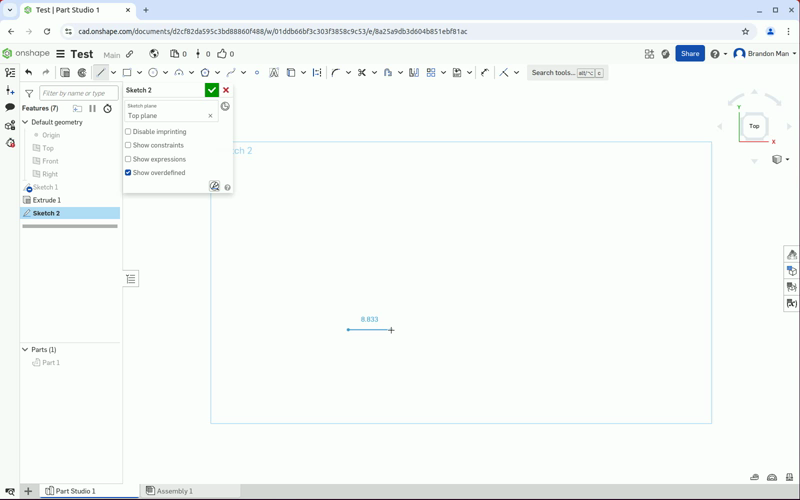
click(391, 329)
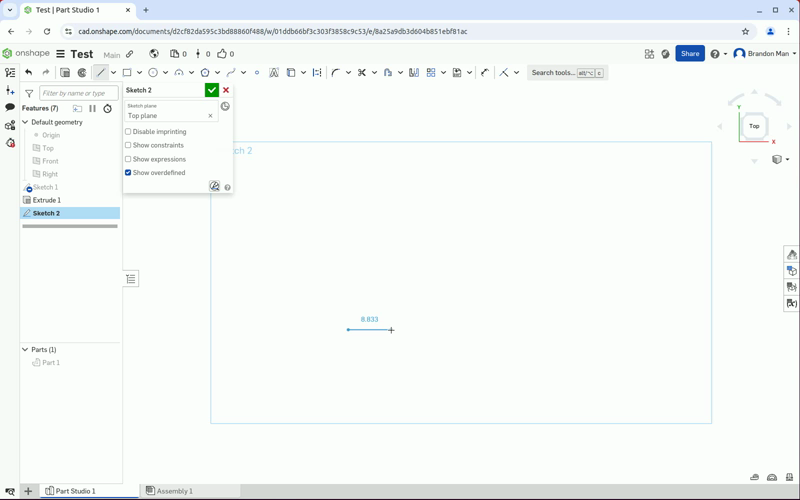
key_up(shift)
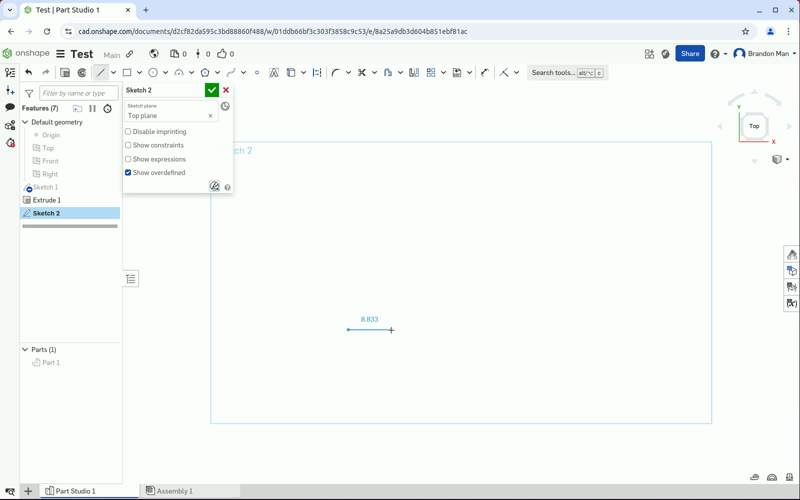
key_down(shift)
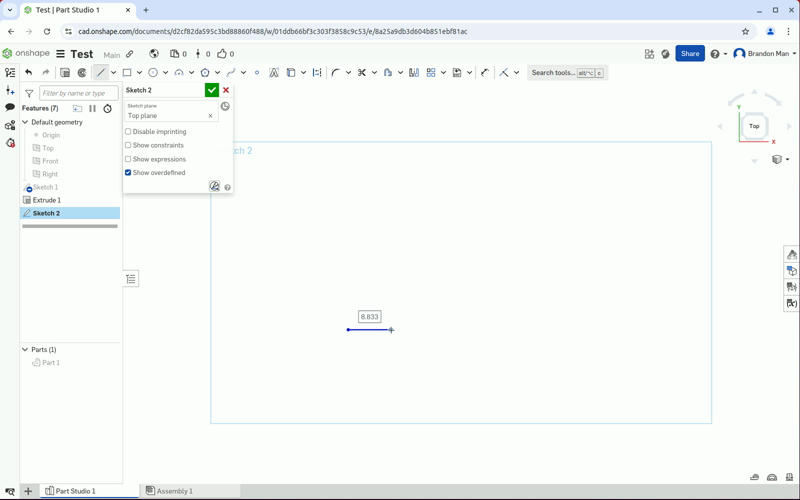
mouse_move(421, 329)
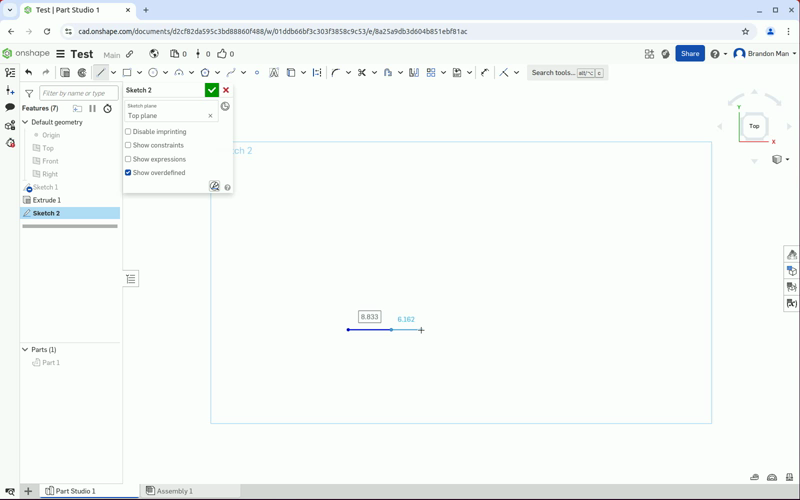
mouse_move(391, 297)
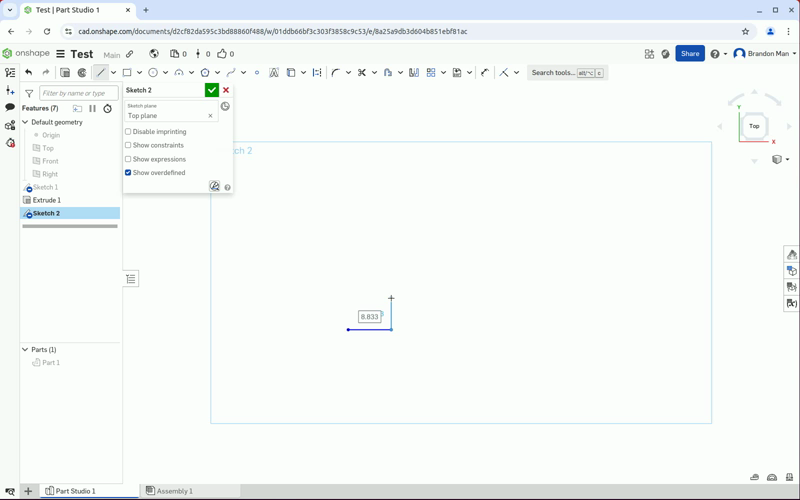
click(391, 297)
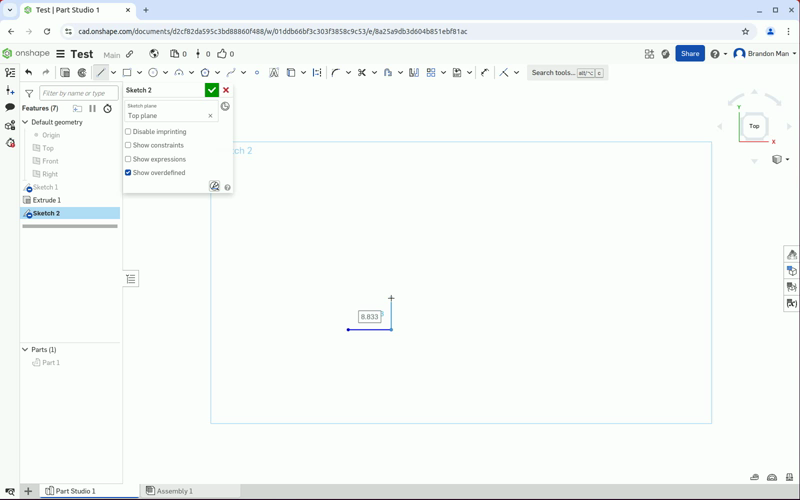
key_up(shift)
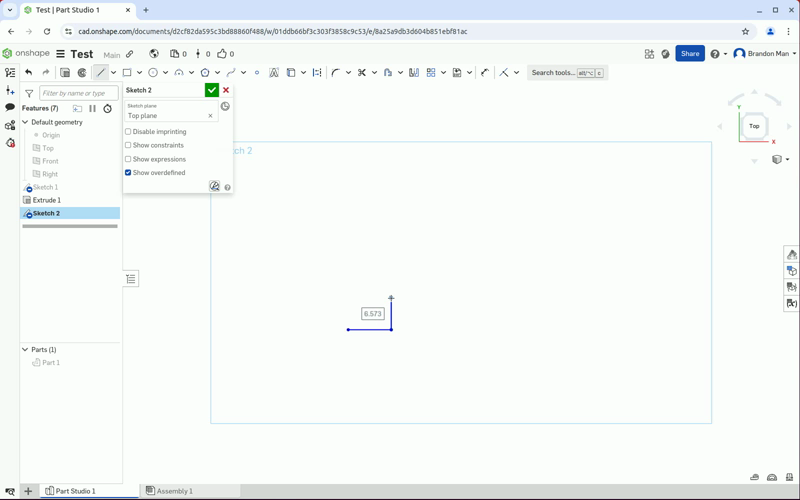
key_down(shift)
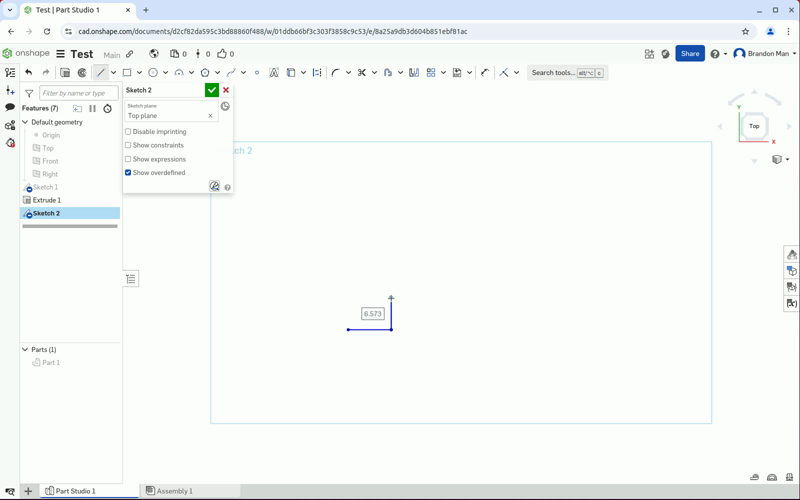
mouse_move(421, 297)
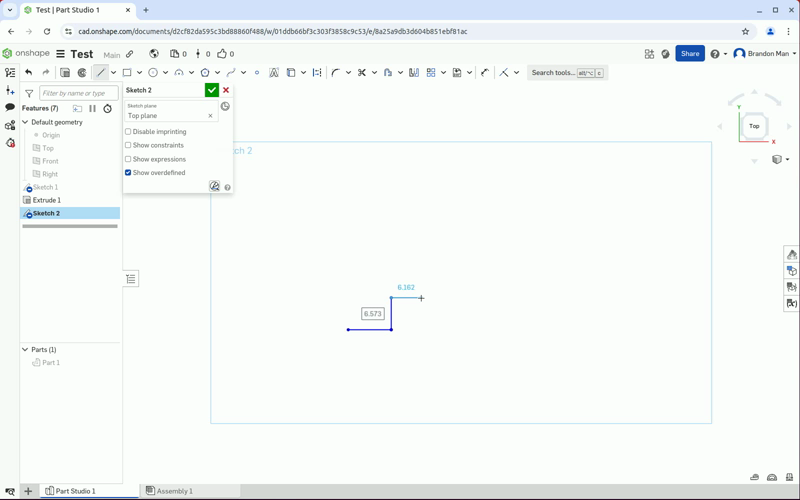
mouse_move(348, 297)
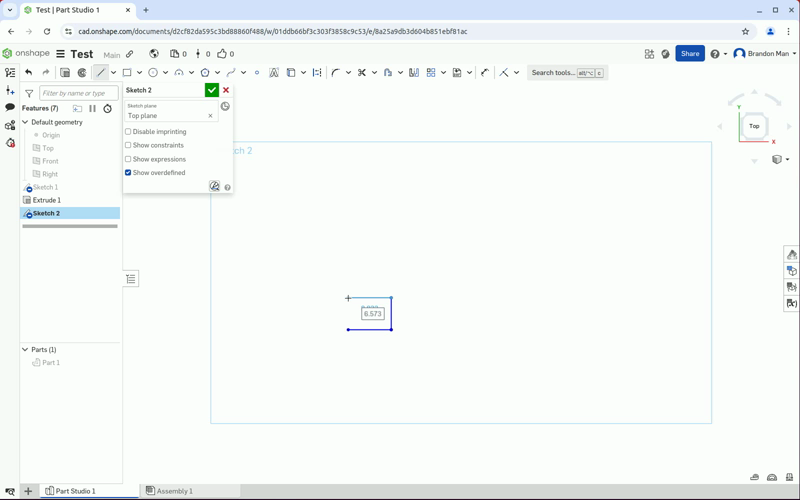
click(348, 297)
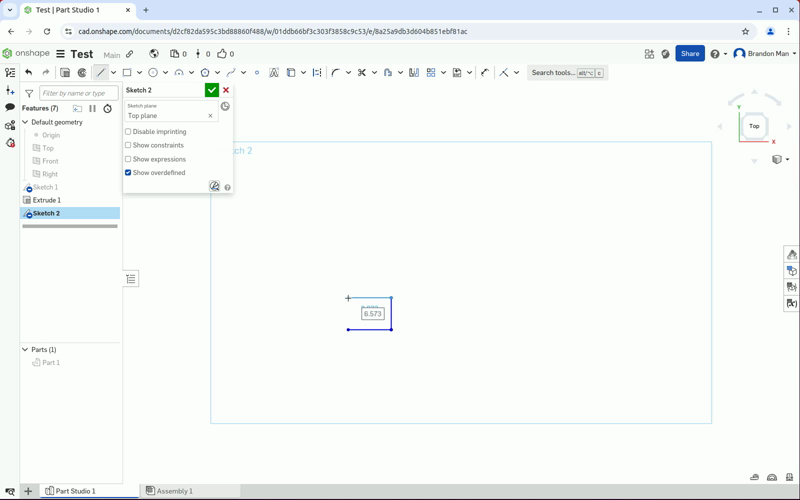
key_up(shift)
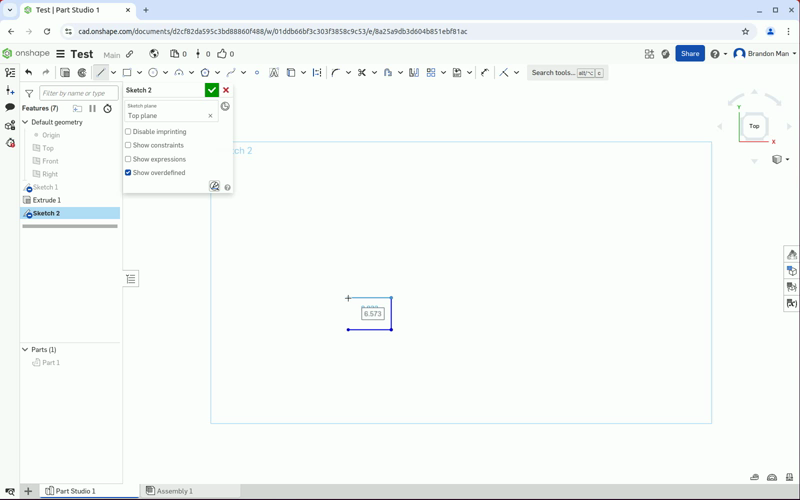
mouse_move(378, 297)
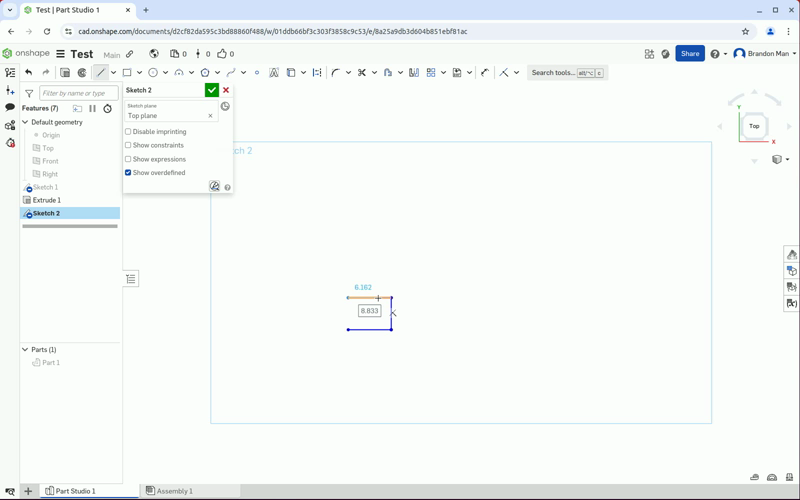
key_down(shift)
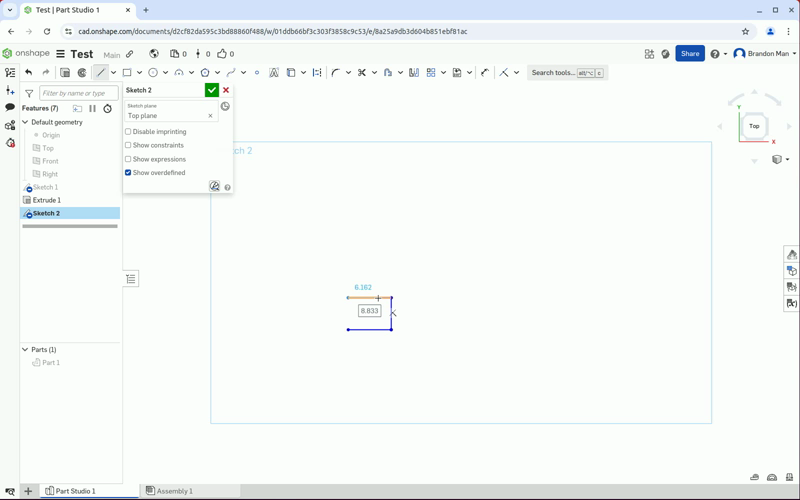
mouse_move(348, 329)
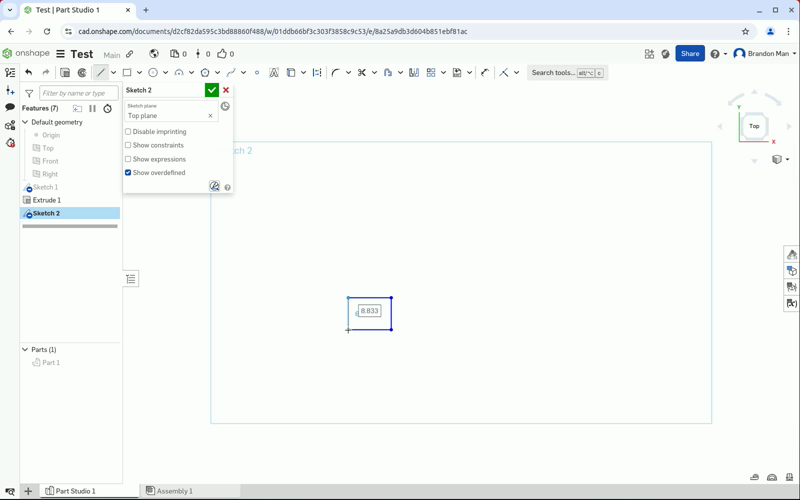
key_up(shift)
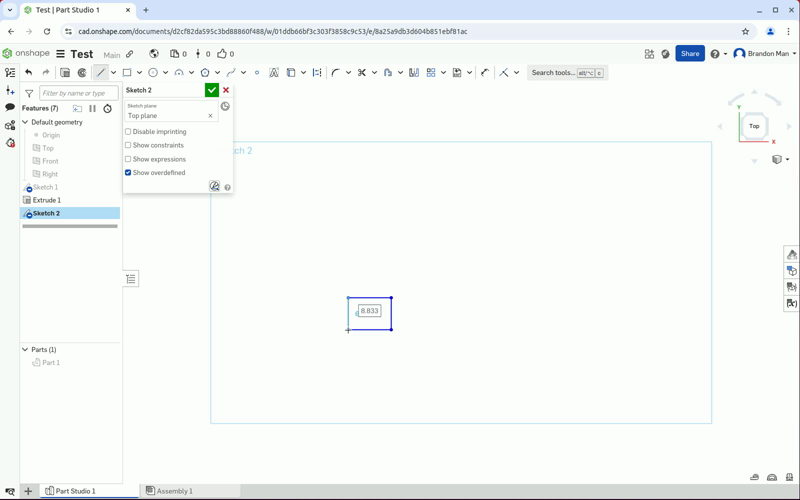
click(348, 329)
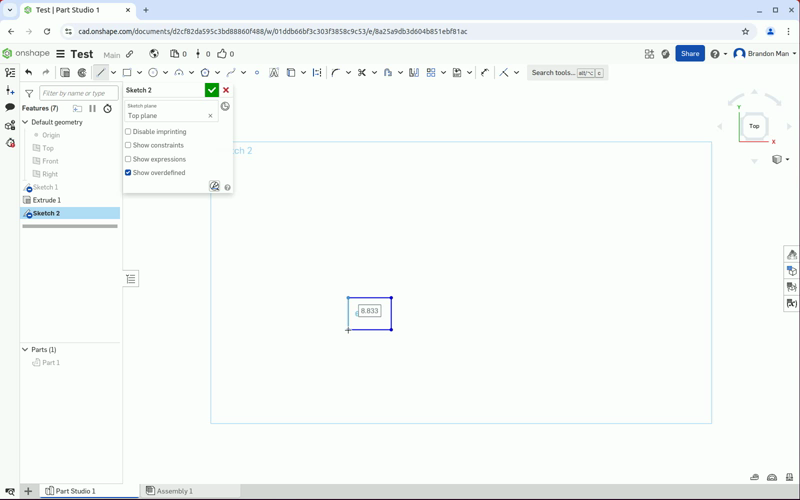
key(esc)
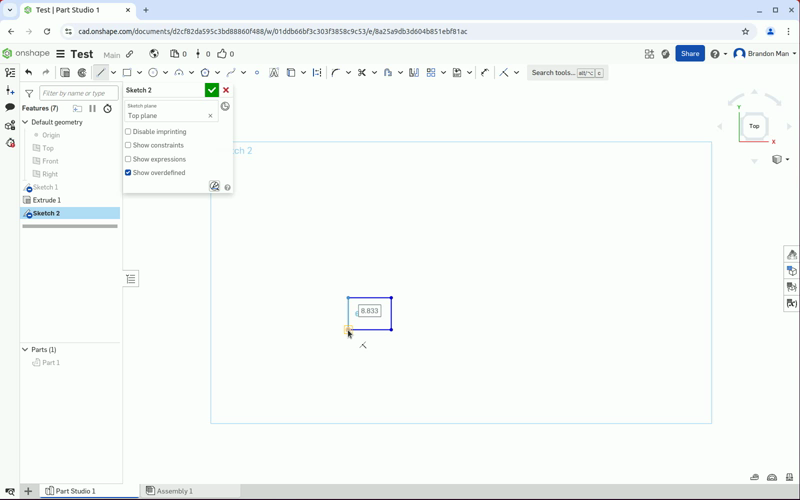
mouse_move(386, 303)
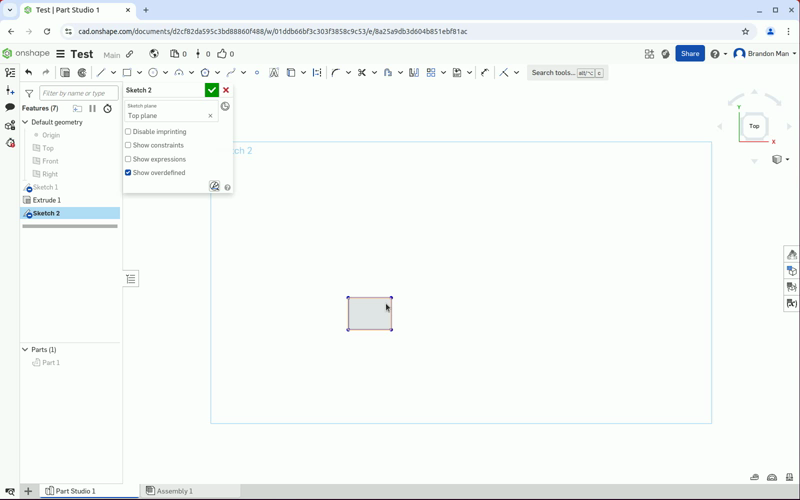
scroll(6)
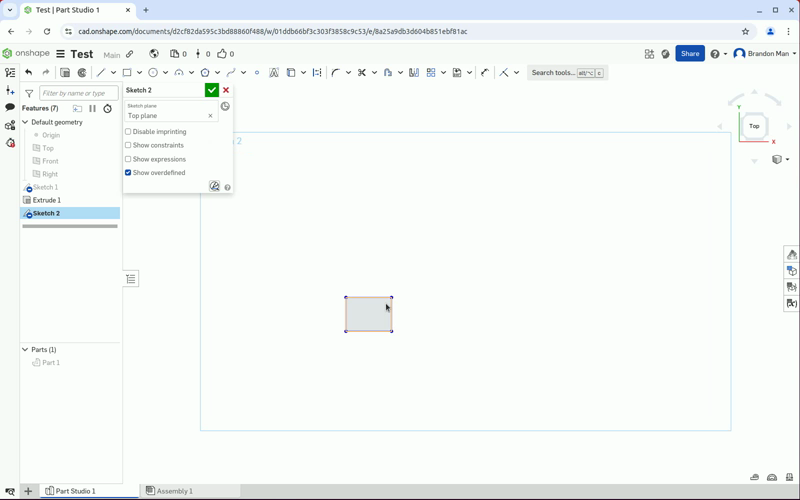
scroll(6)
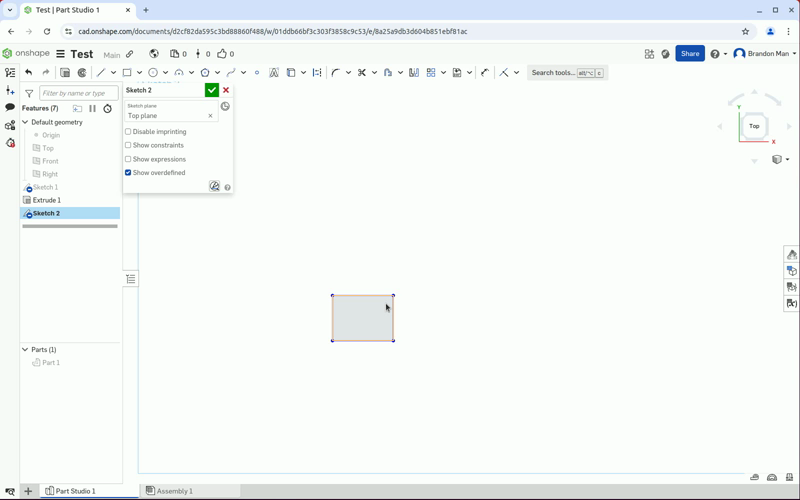
scroll(6)
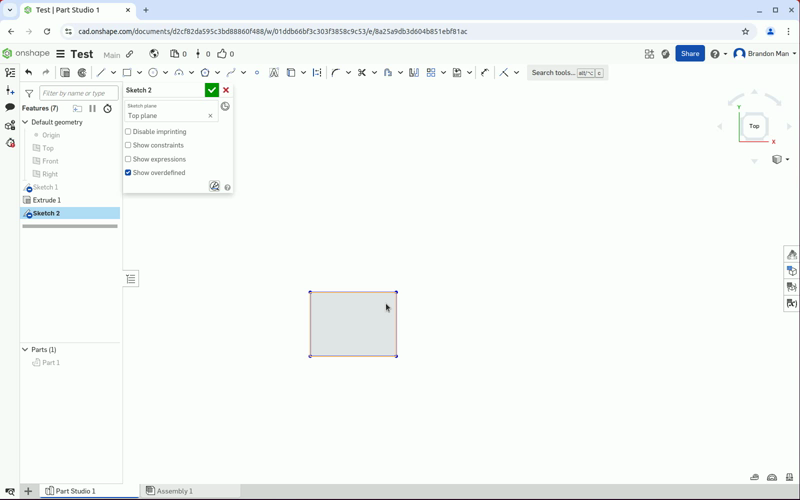
scroll(6)
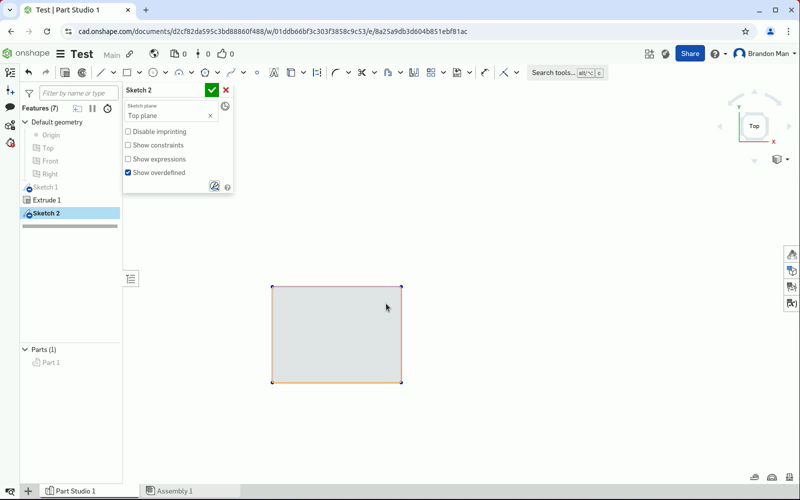
scroll(6)
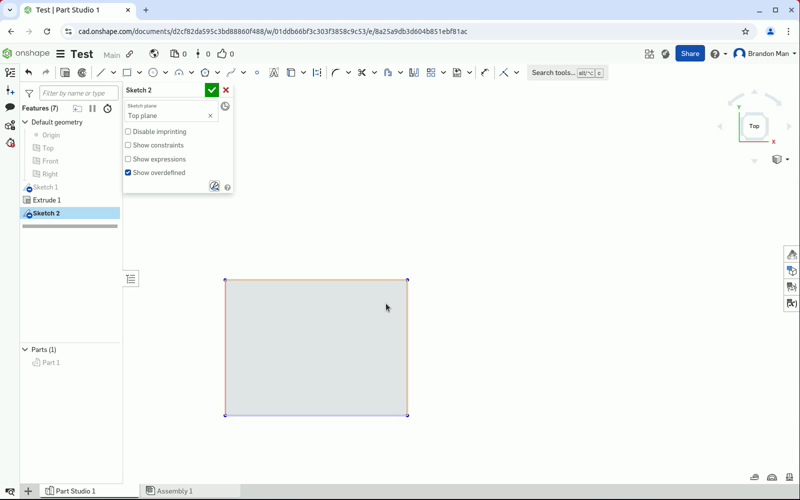
scroll(6)
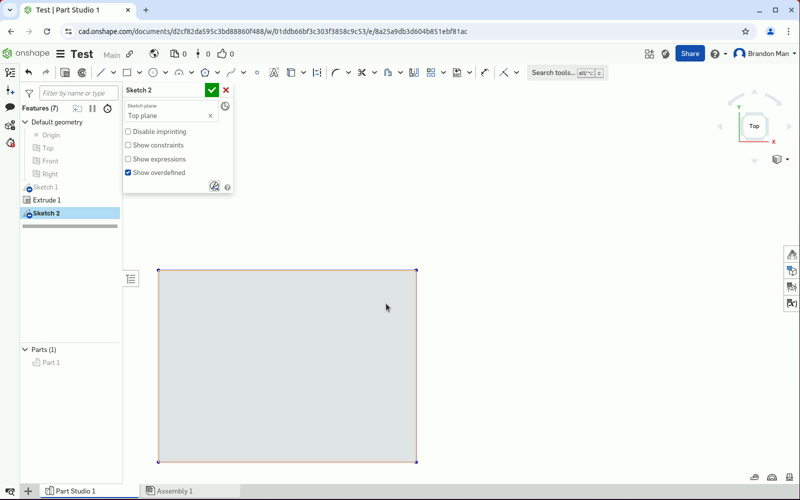
scroll(6)
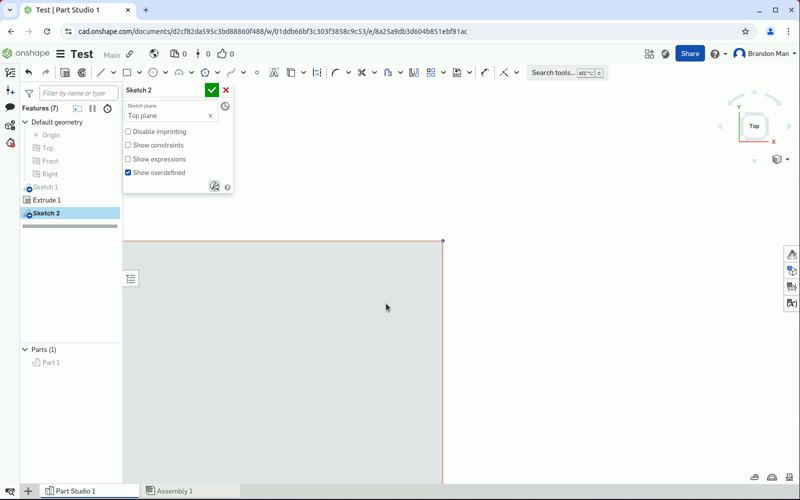
click(386, 303)
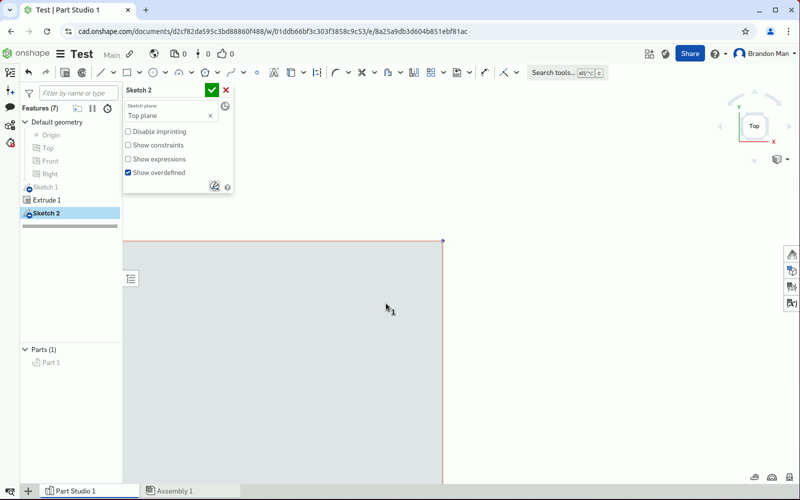
scroll(-6)
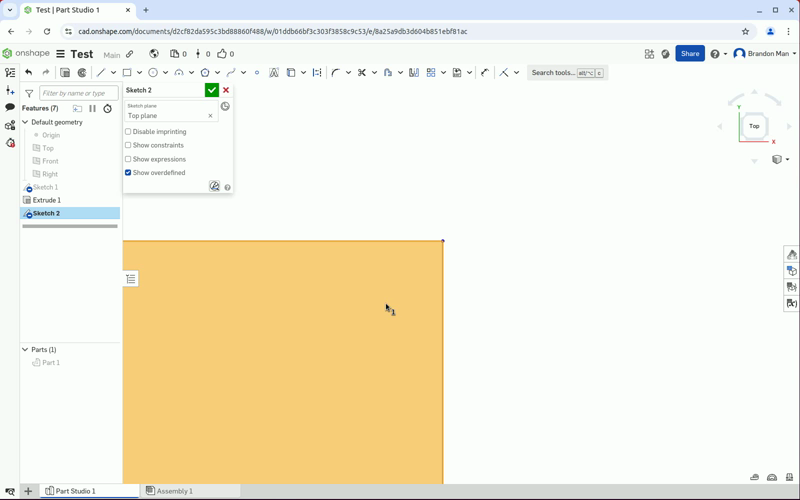
scroll(-6)
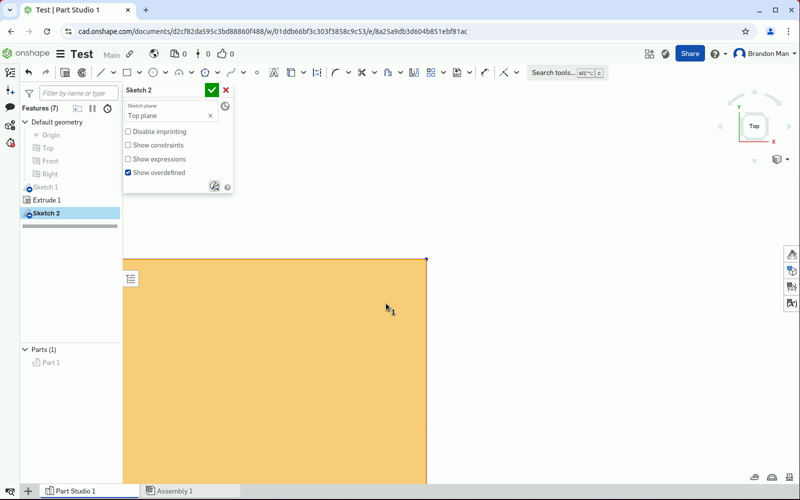
scroll(-6)
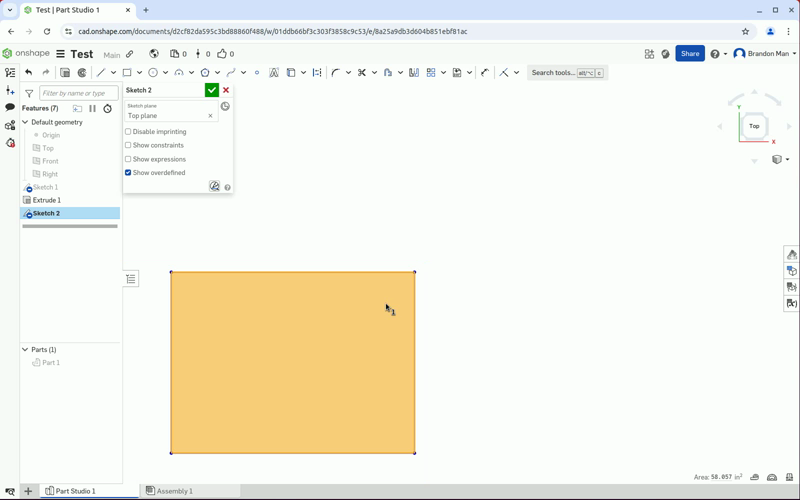
scroll(-6)
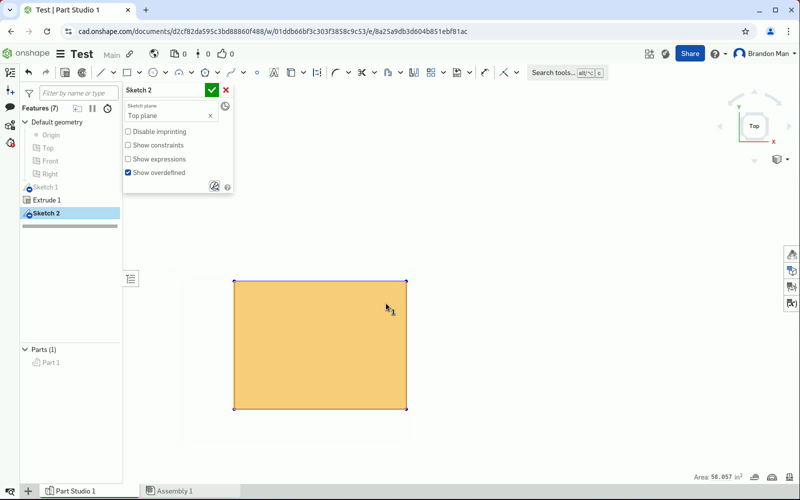
scroll(-6)
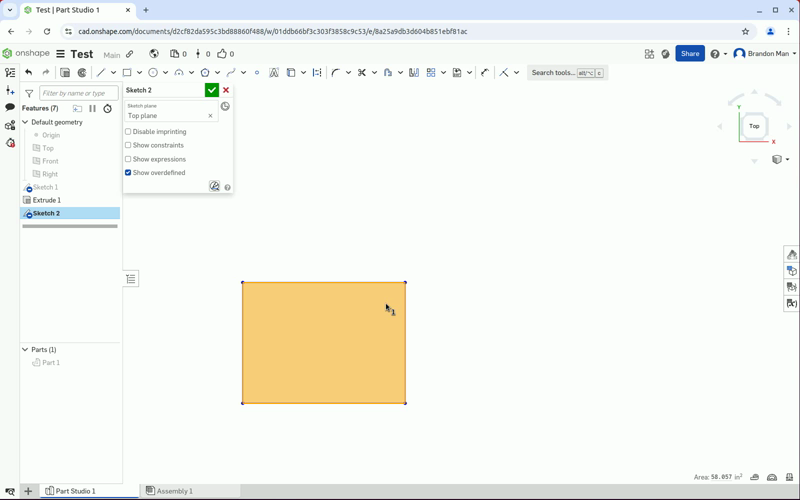
scroll(-6)
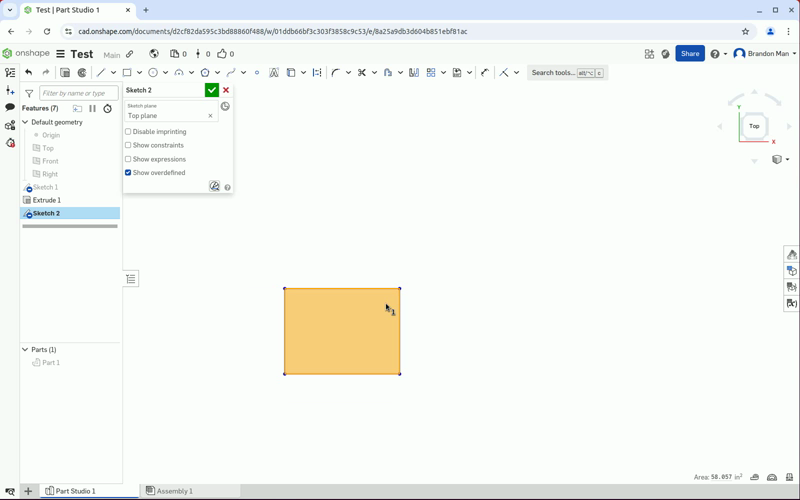
scroll(-6)
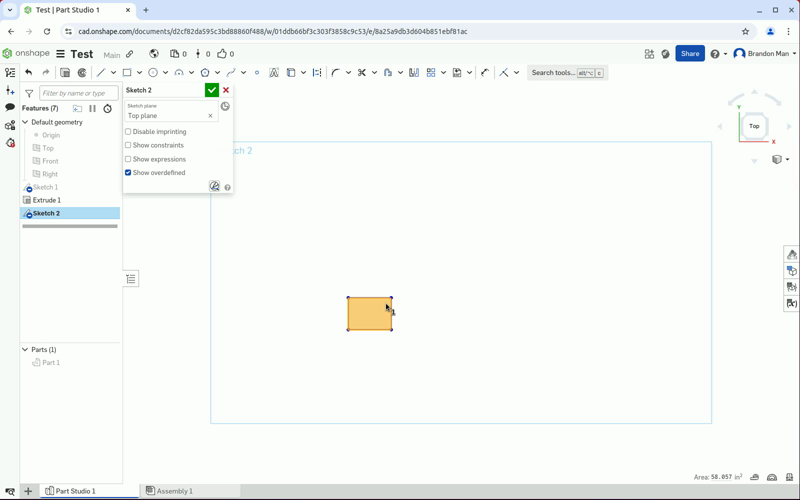
mouse_move(73, 352)
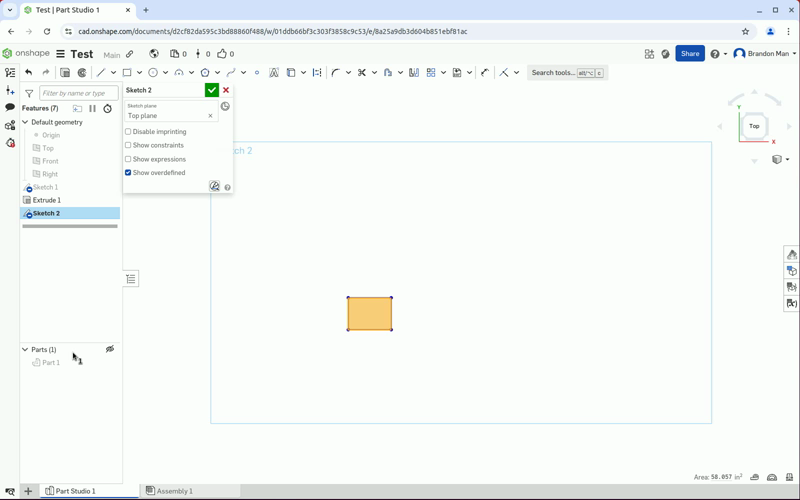
key(shift+y)
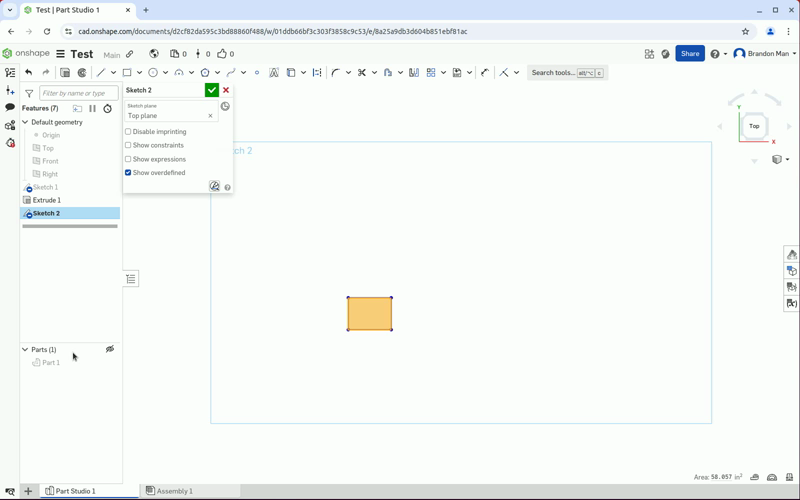
key(shift+e)
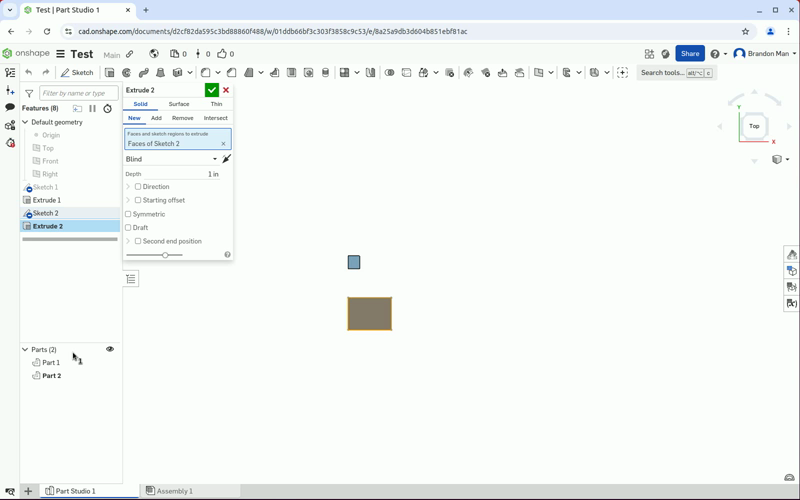
mouse_move(143, 106)
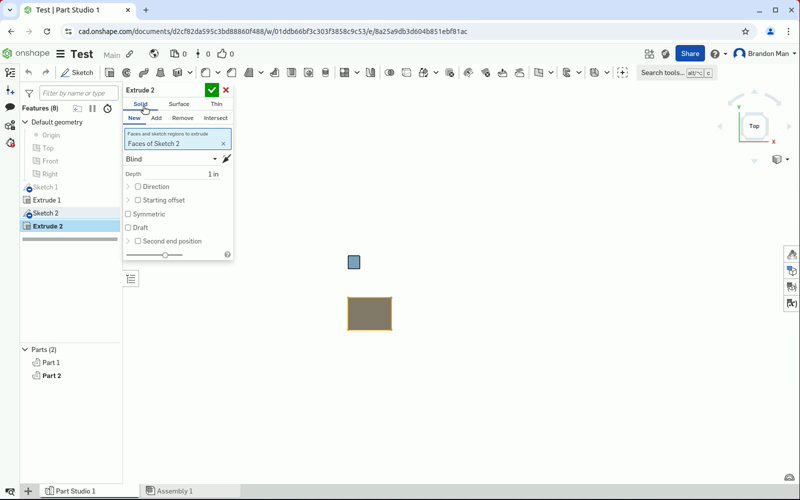
click(143, 106)
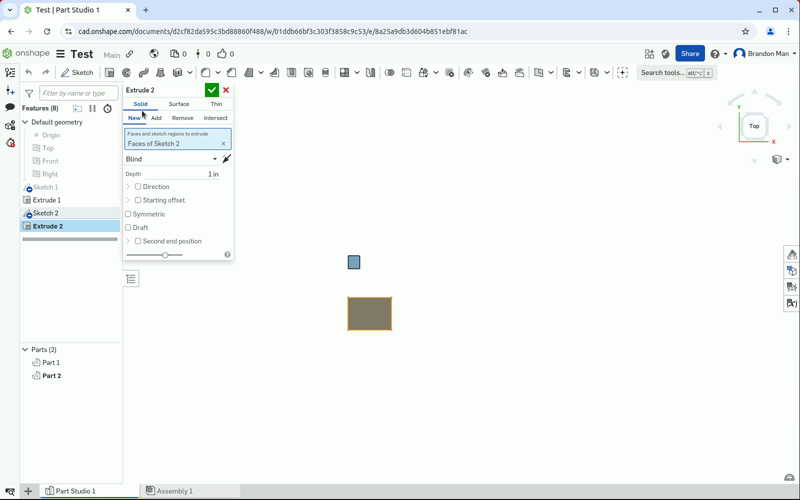
mouse_move(137, 120)
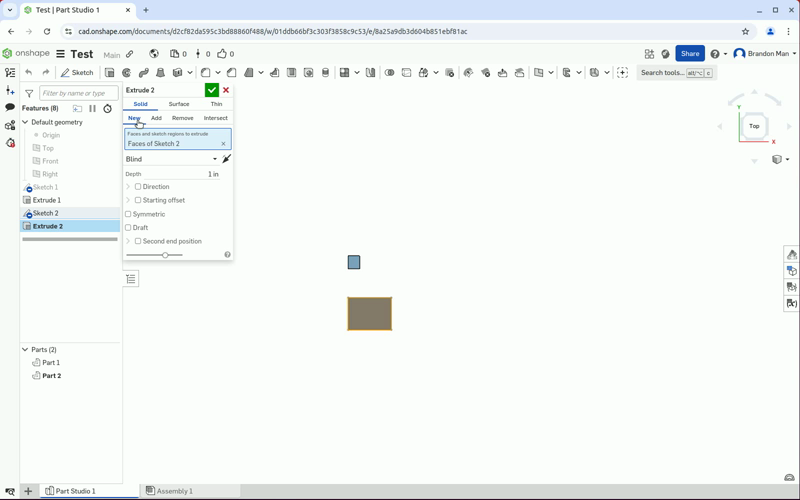
click(137, 120)
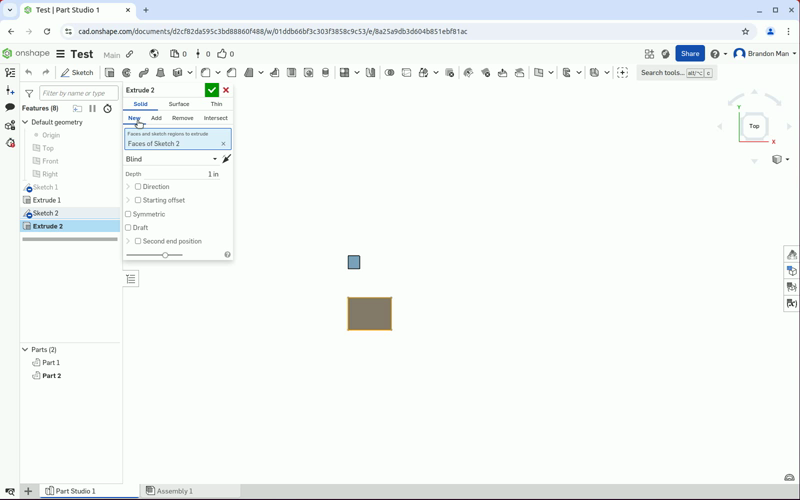
key(tab, 4)
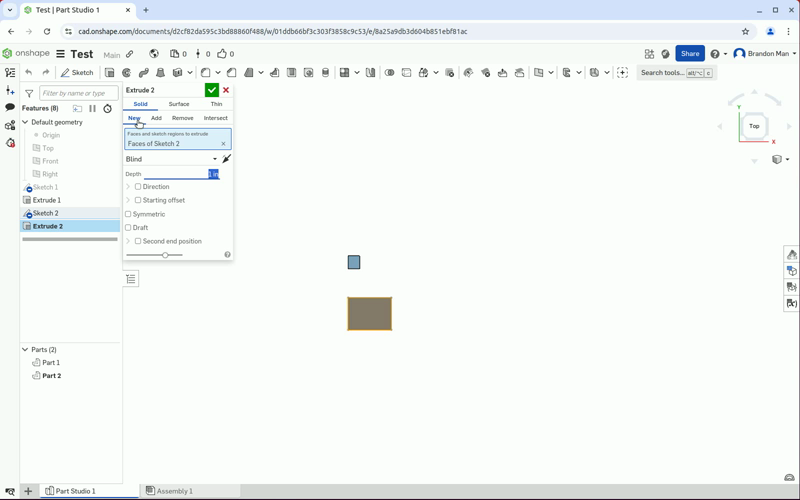
text(5.536)
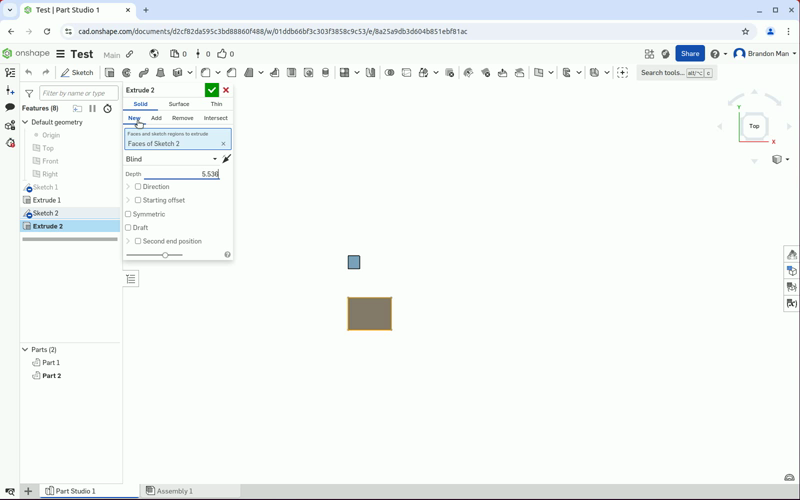
key(enter)
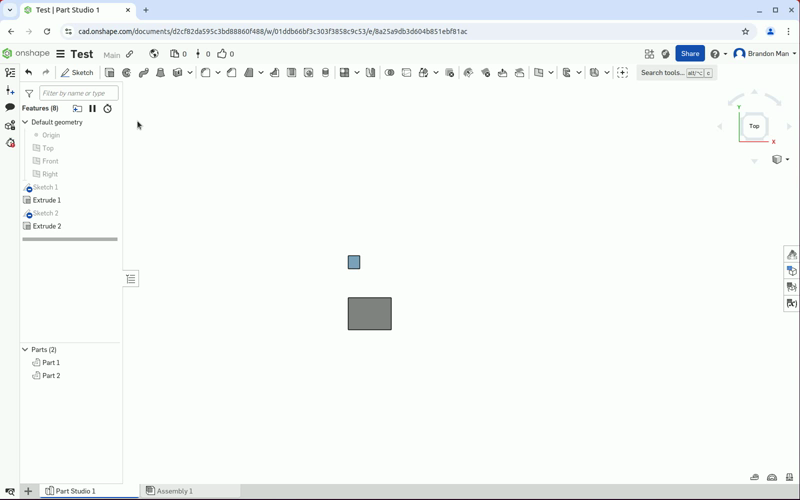
key(shift+h)
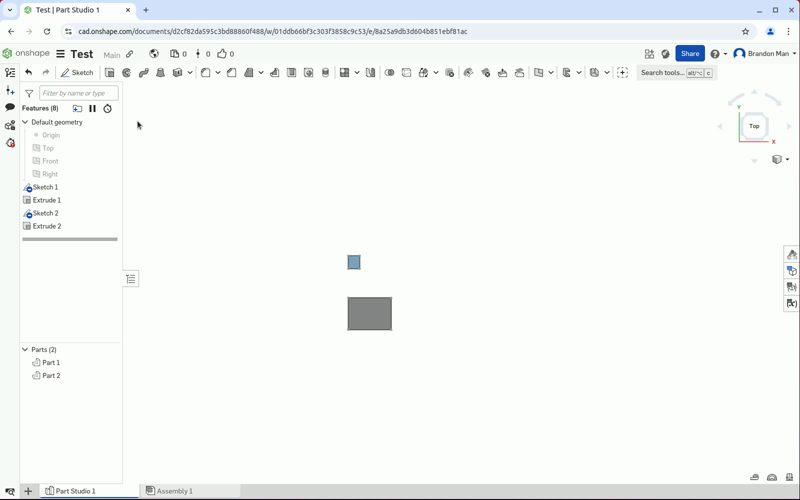
key(shift+h)
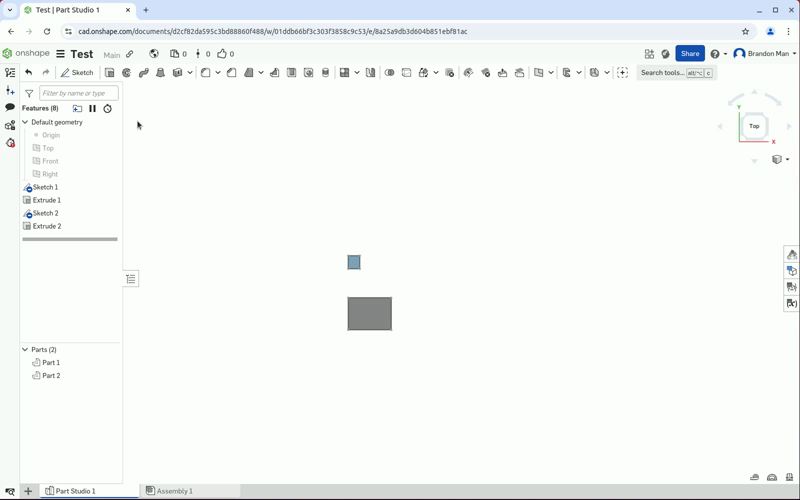
key(shift+7)
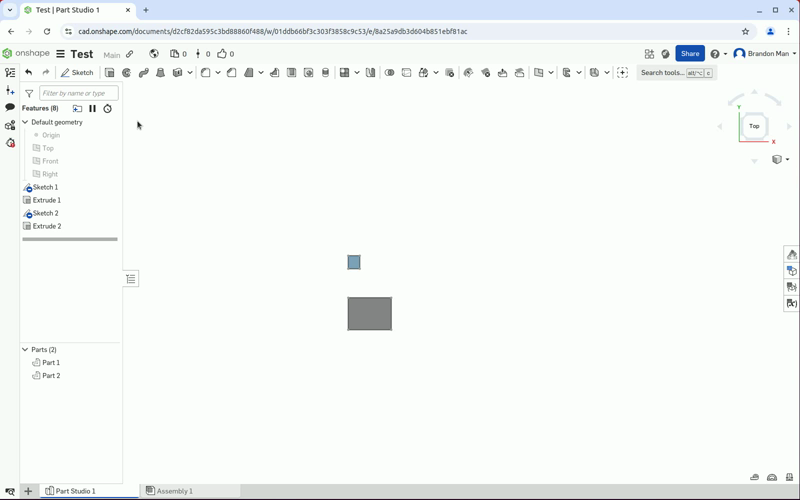
key(up, 3)
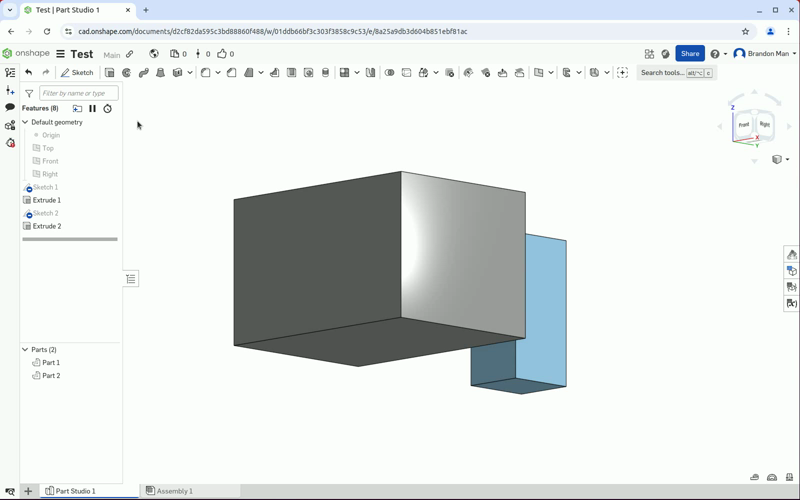
key(left, 3)
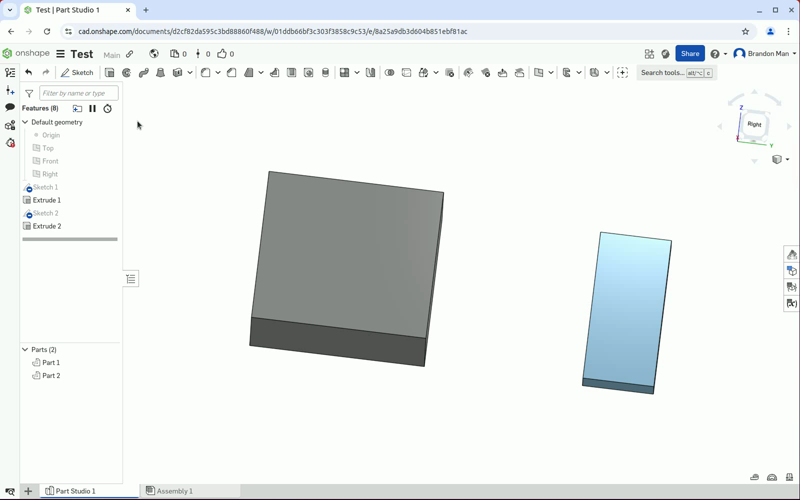
key(right, 3)
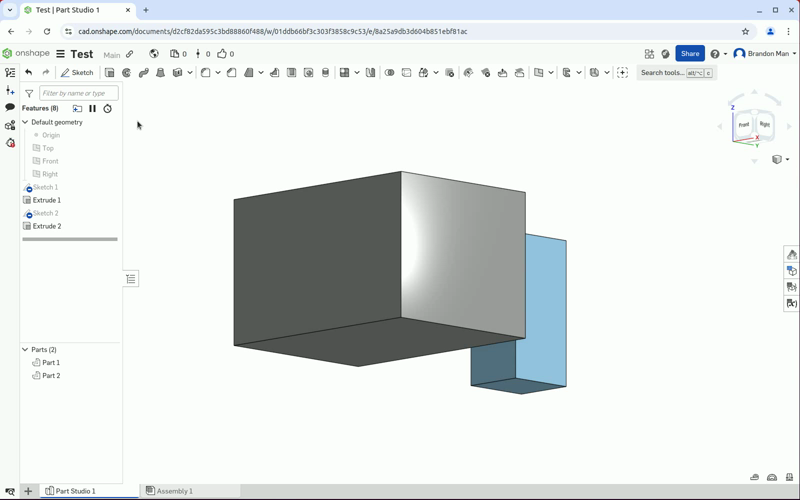
key(down, 3)
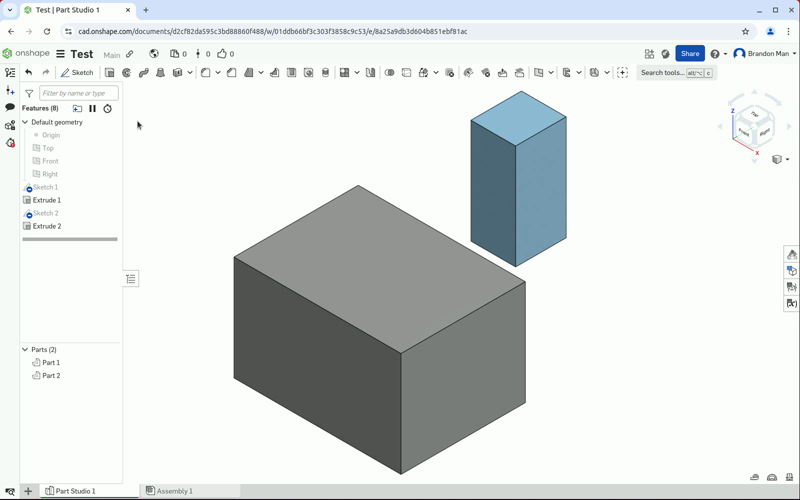
mouse_move(73, 189)
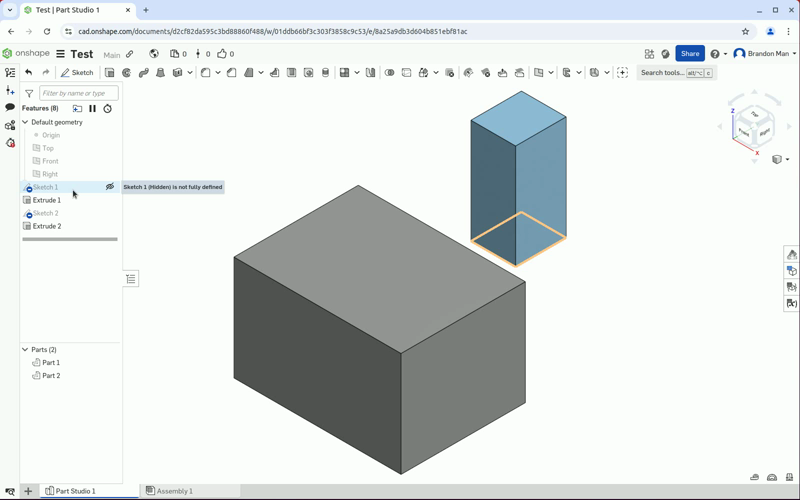
click(73, 189)